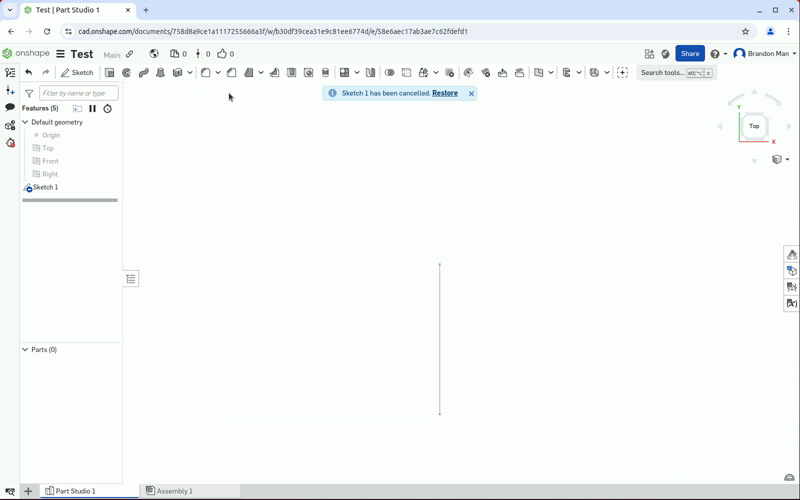
key(shift+h)
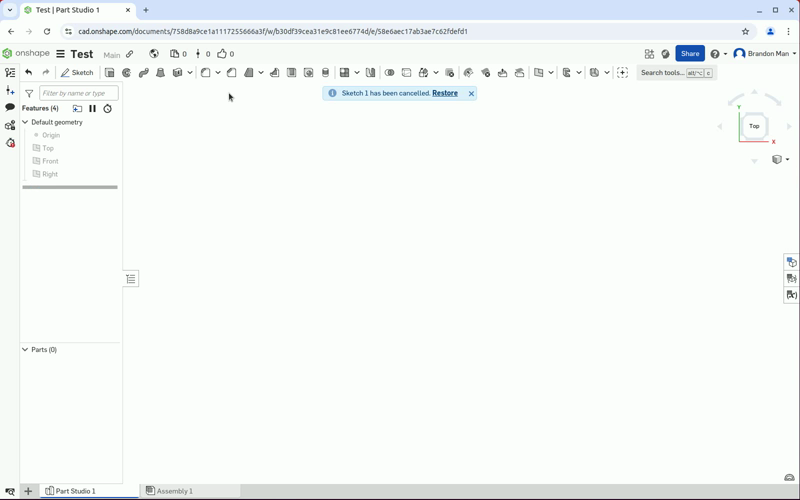
mouse_move(73, 352)
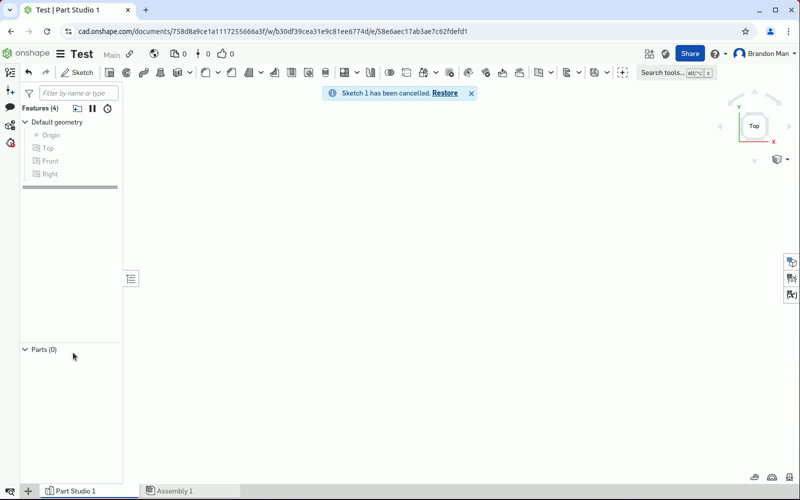
key(y)
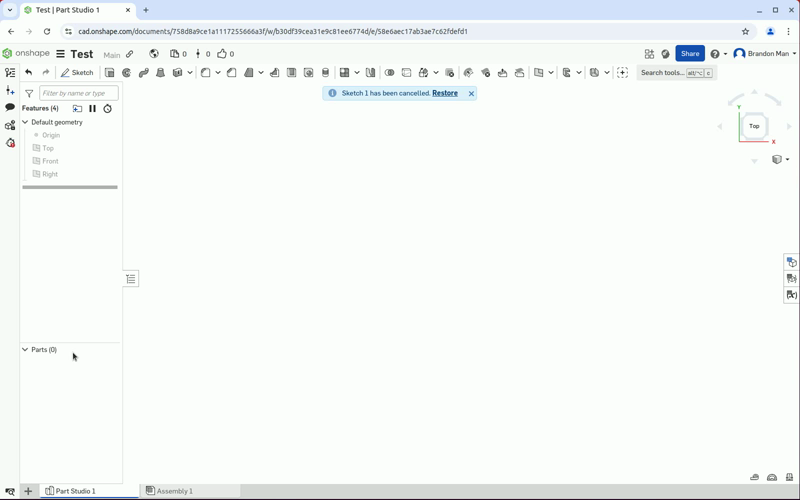
key(shift+p)
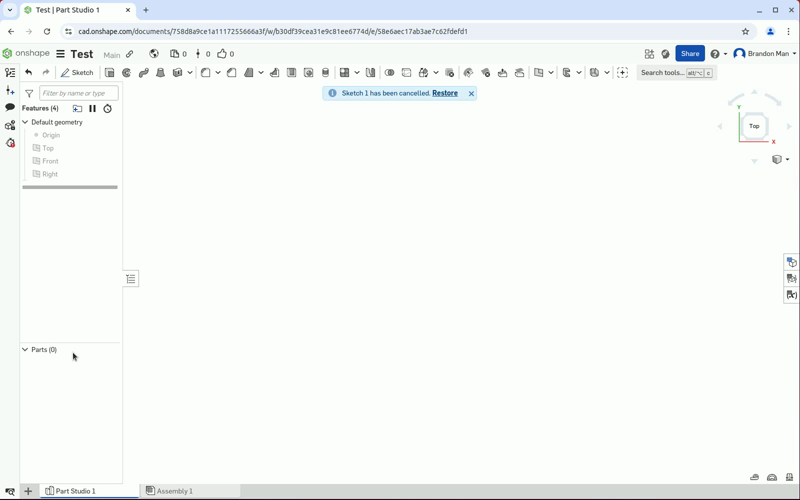
key(space)
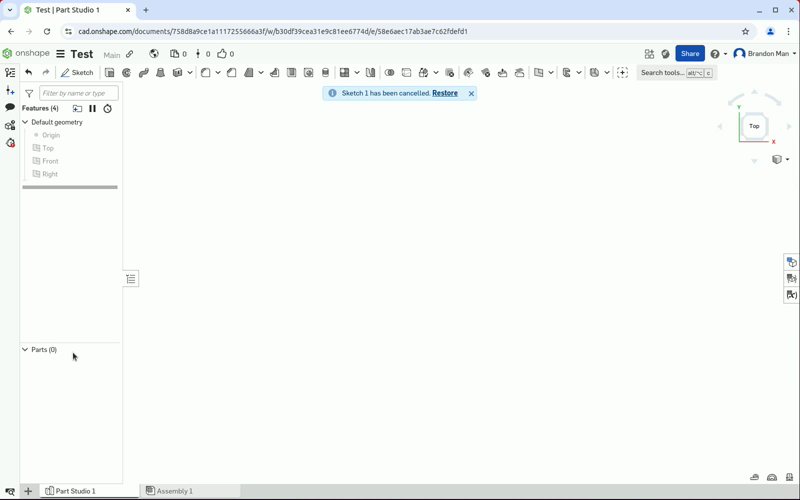
key_down(shift)
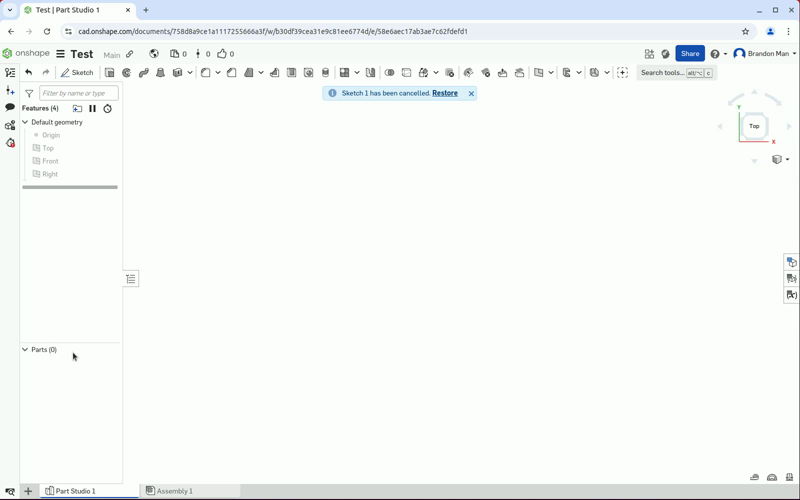
key(up)
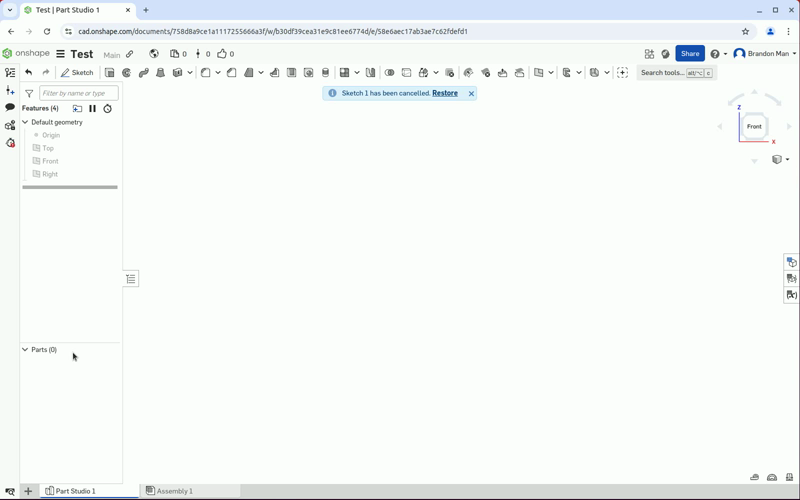
key_up(shift)
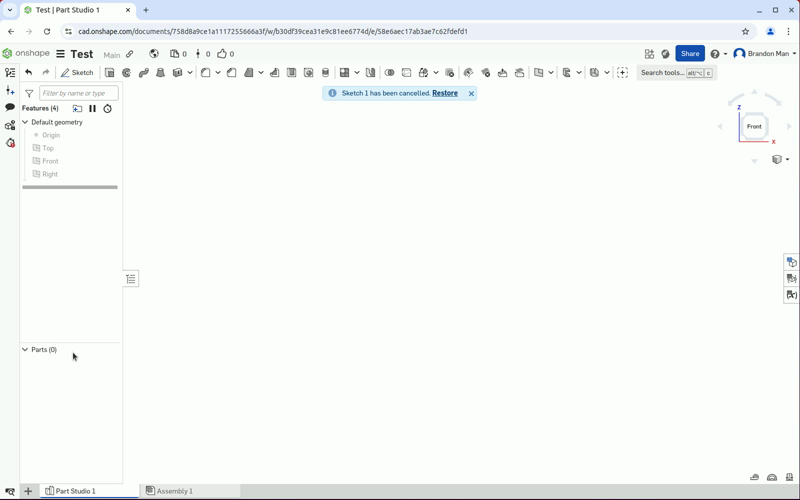
mouse_move(73, 352)
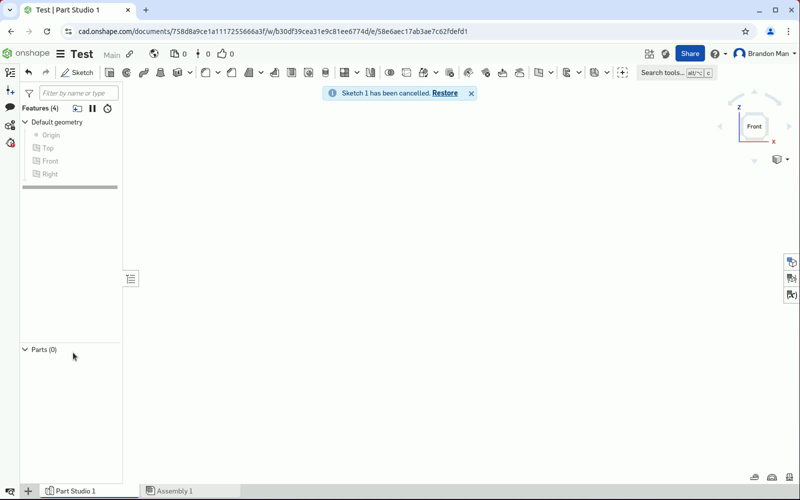
key(shift+y)
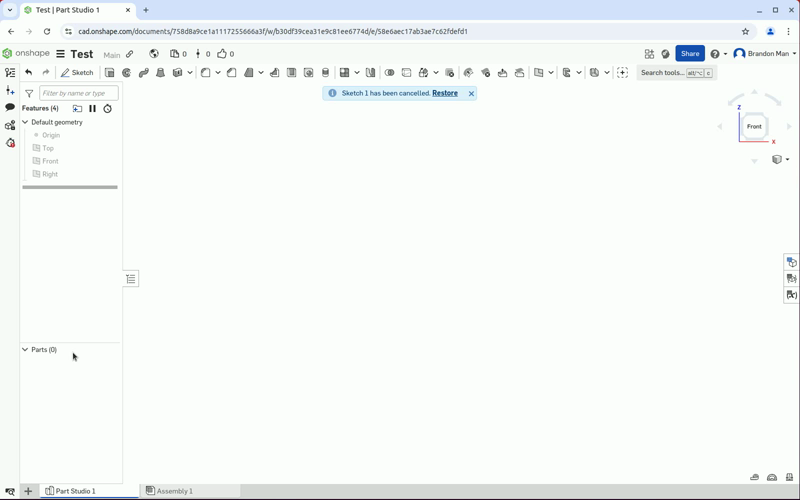
key(shift+s)
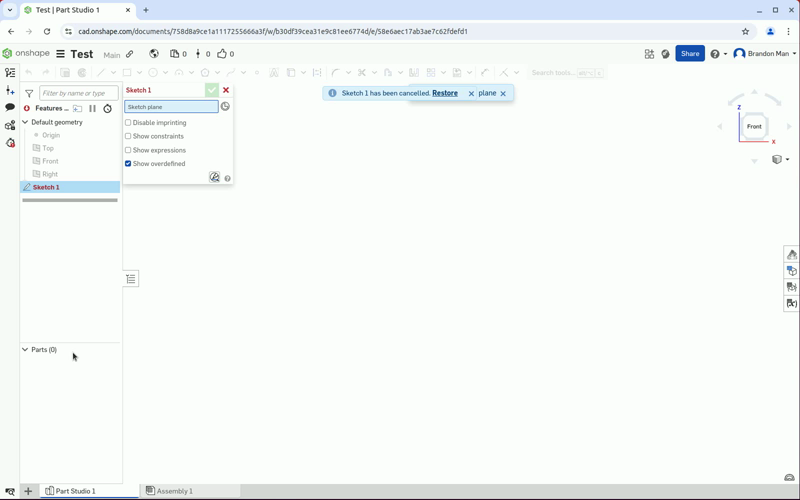
mouse_move(73, 163)
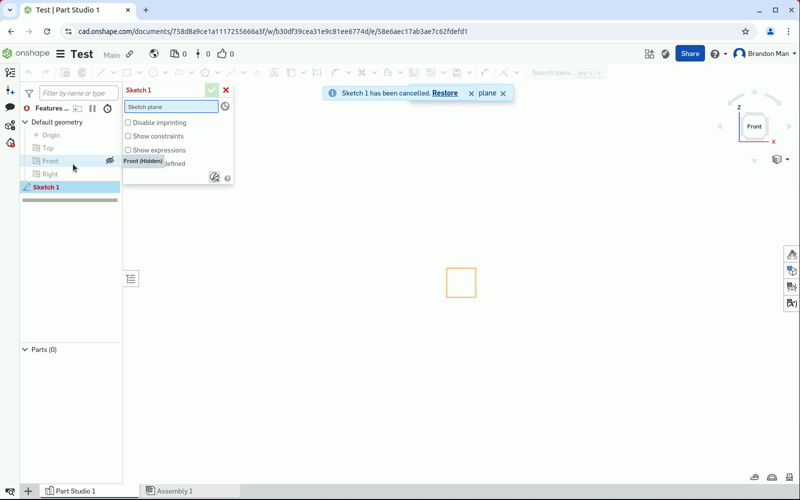
click(73, 163)
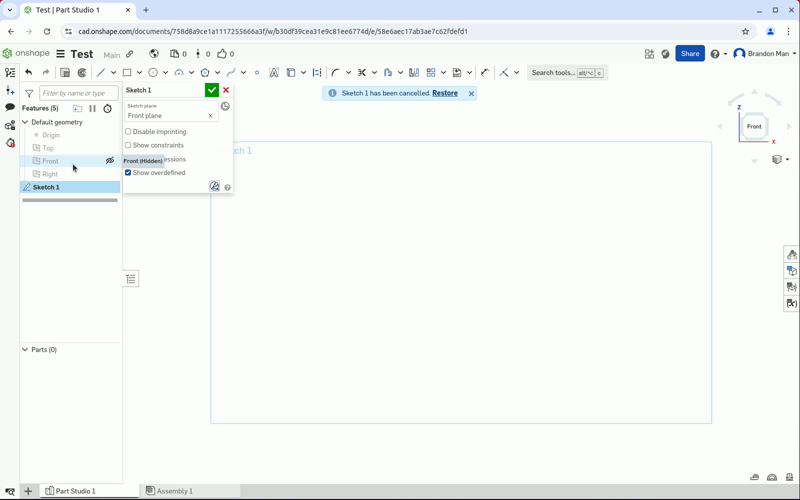
mouse_move(73, 352)
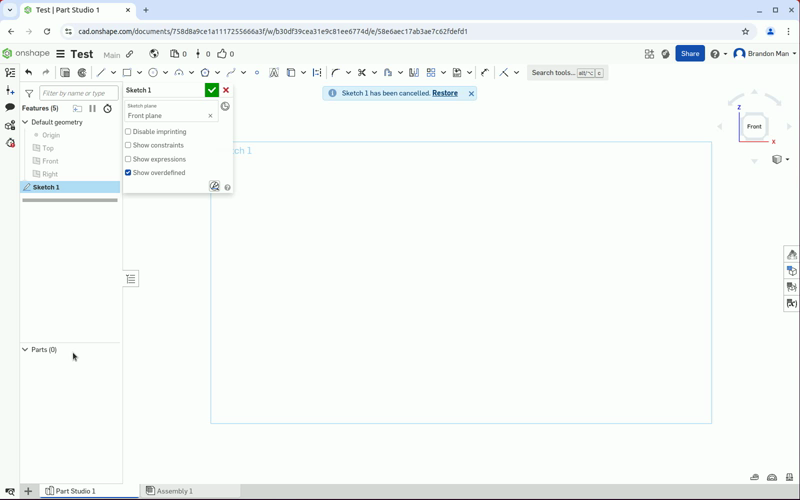
key(y)
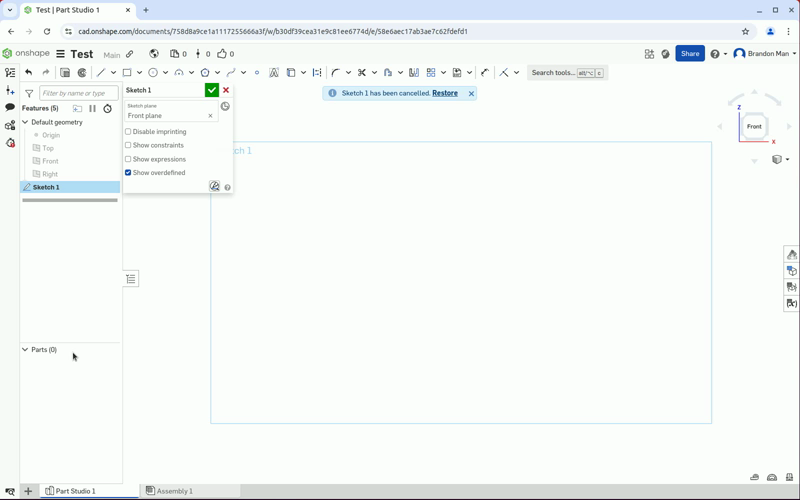
key(c)
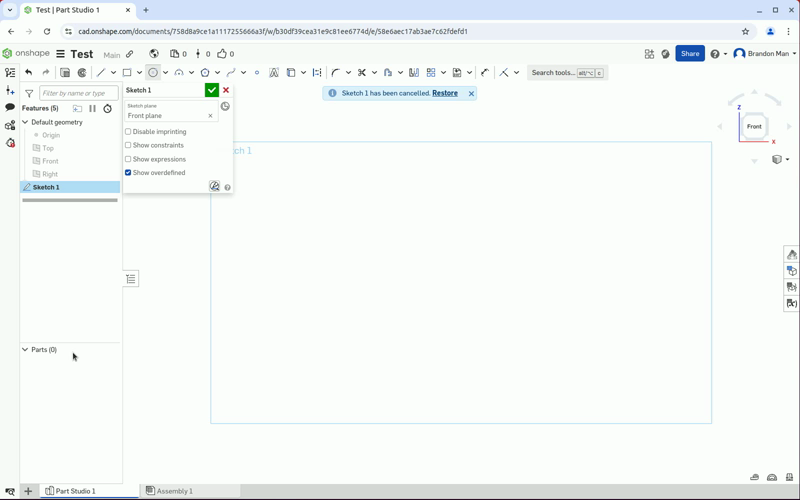
key_down(shift)
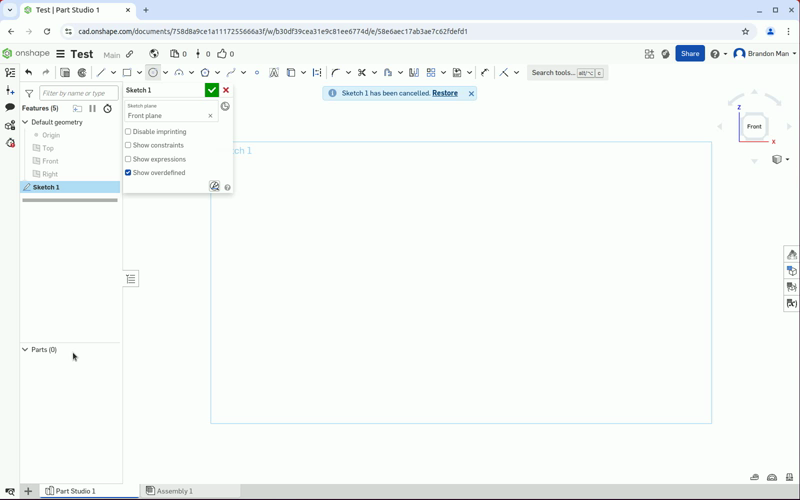
mouse_move(461, 282)
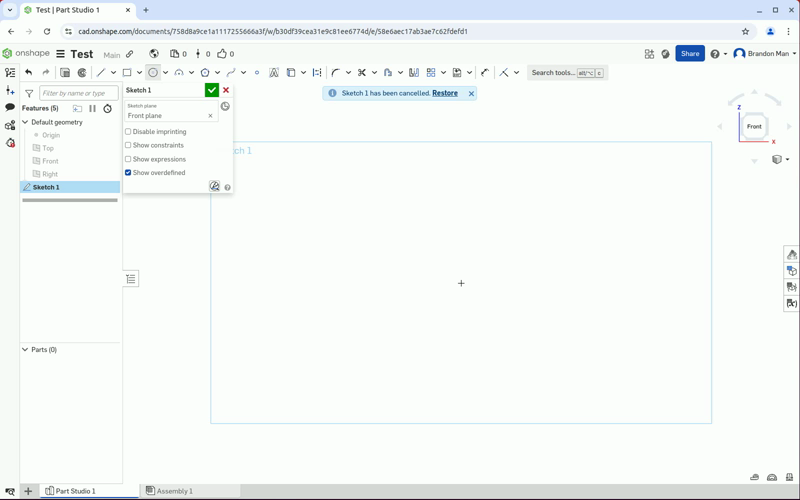
click(461, 282)
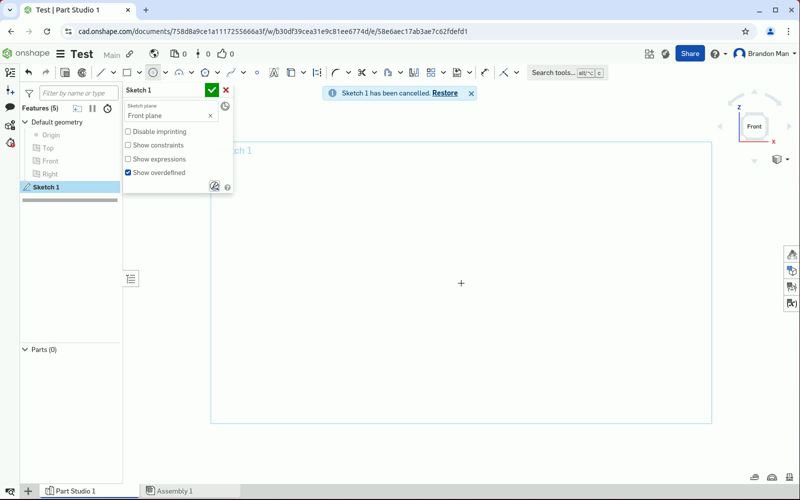
key_up(shift)
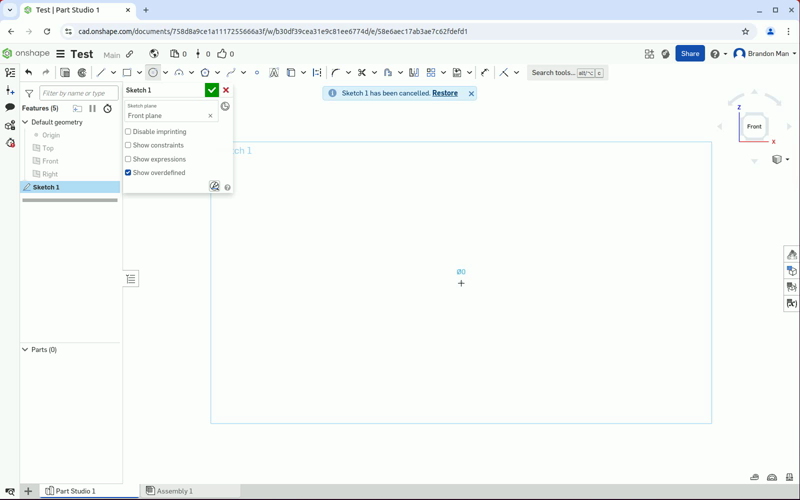
mouse_move(574, 282)
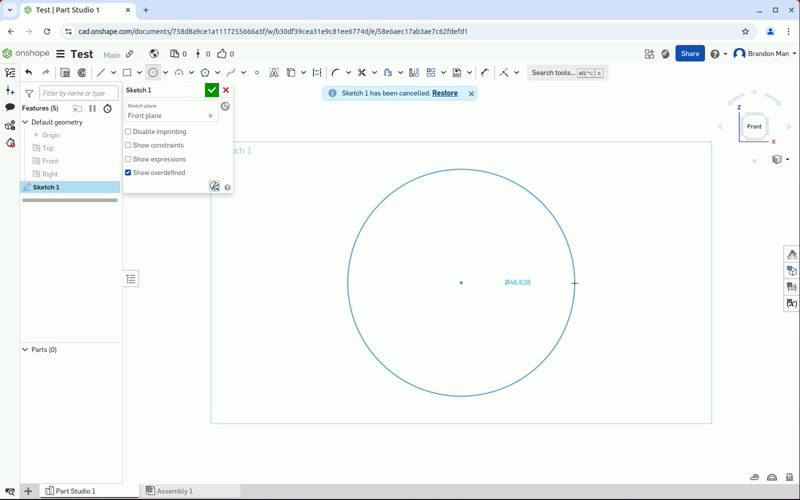
click(574, 282)
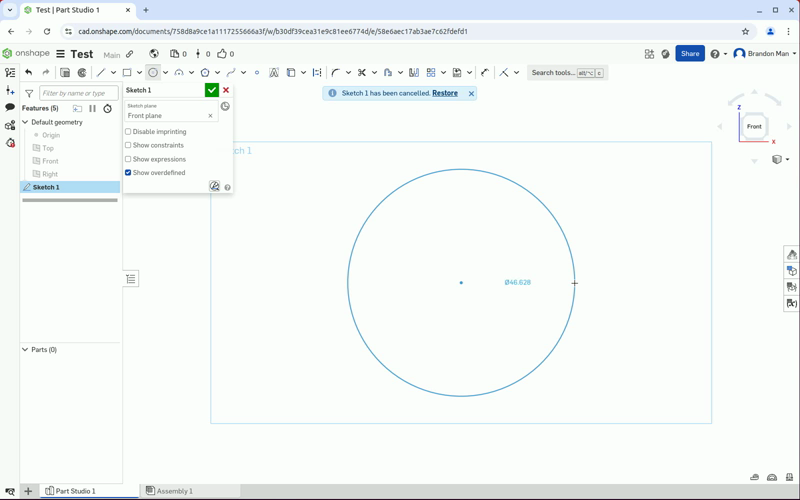
key(esc)
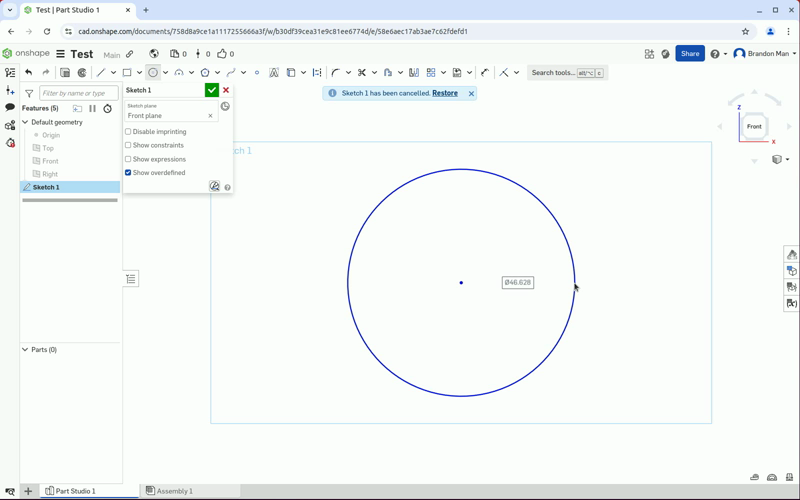
mouse_move(442, 281)
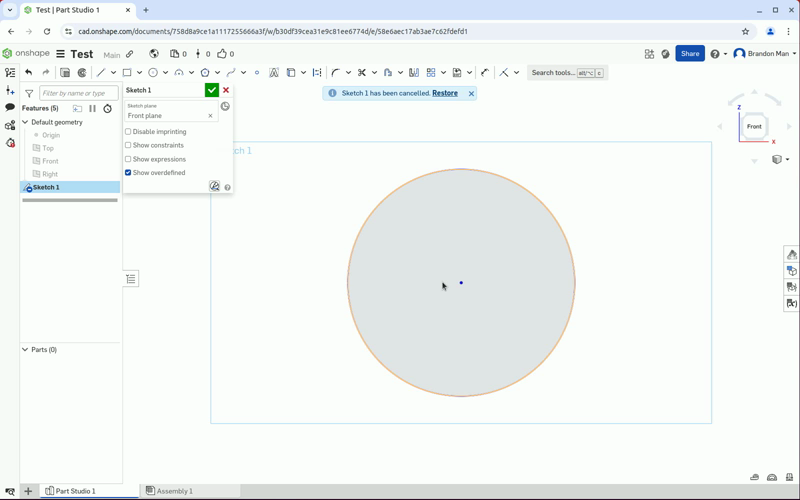
click(442, 281)
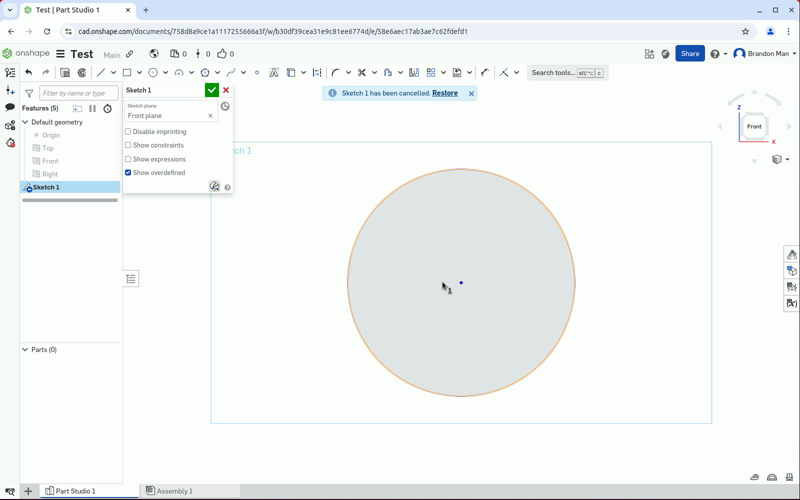
mouse_move(73, 352)
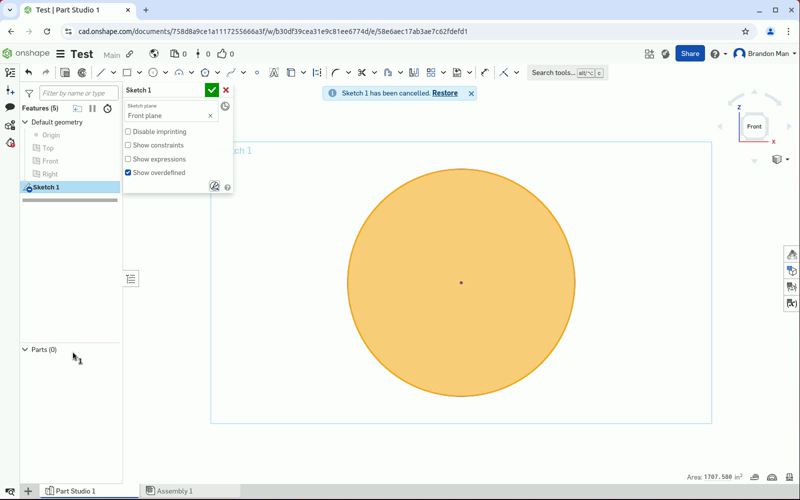
key(shift+y)
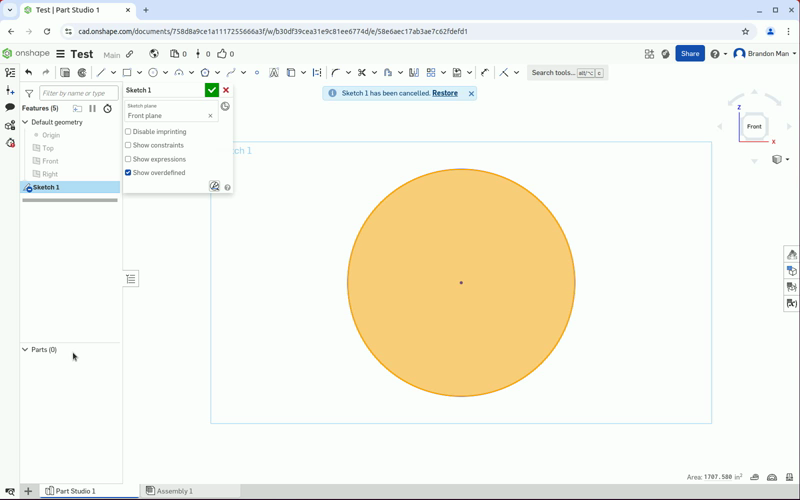
key(shift+e)
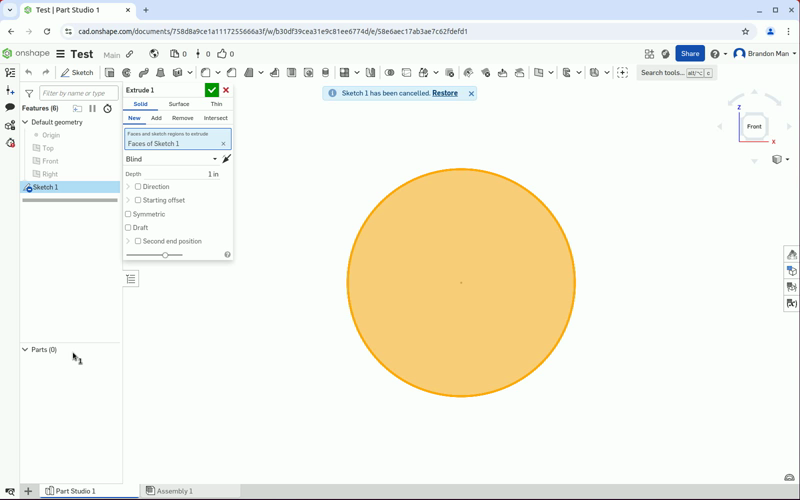
mouse_move(143, 106)
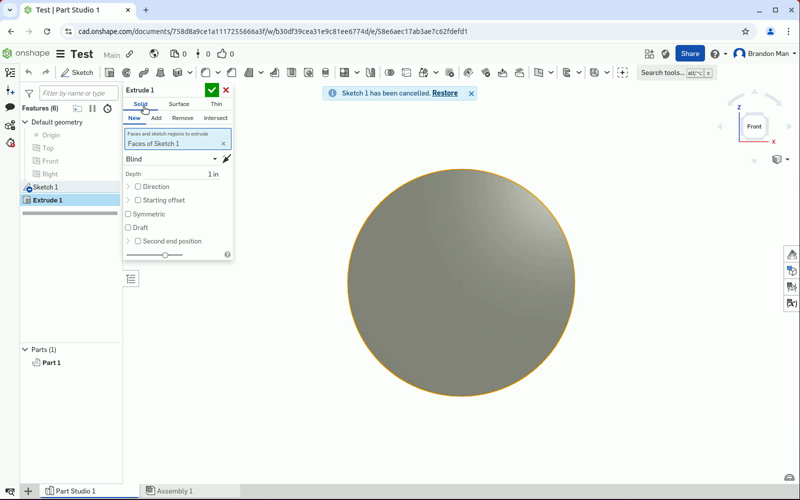
click(143, 106)
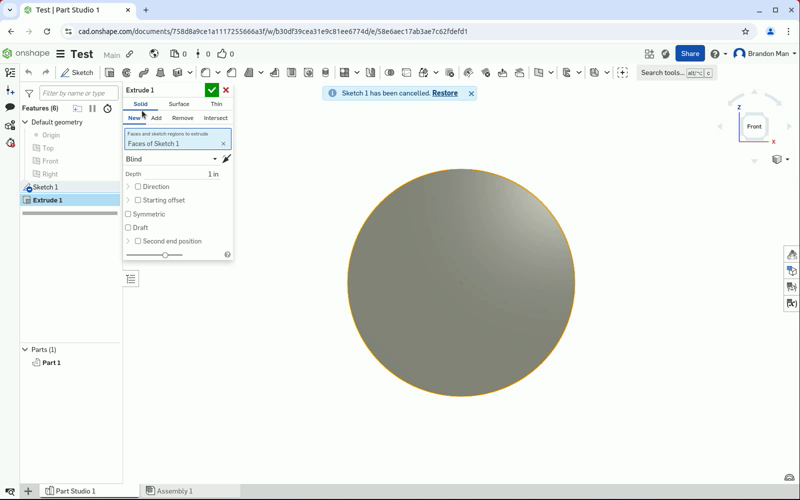
mouse_move(137, 120)
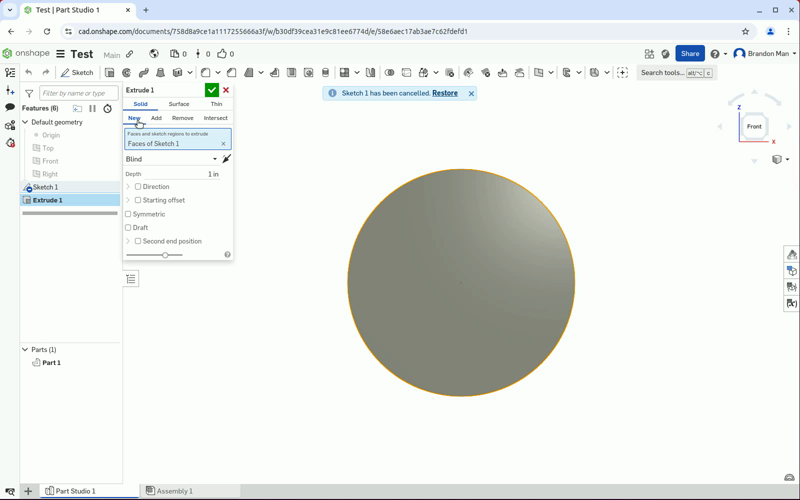
click(137, 120)
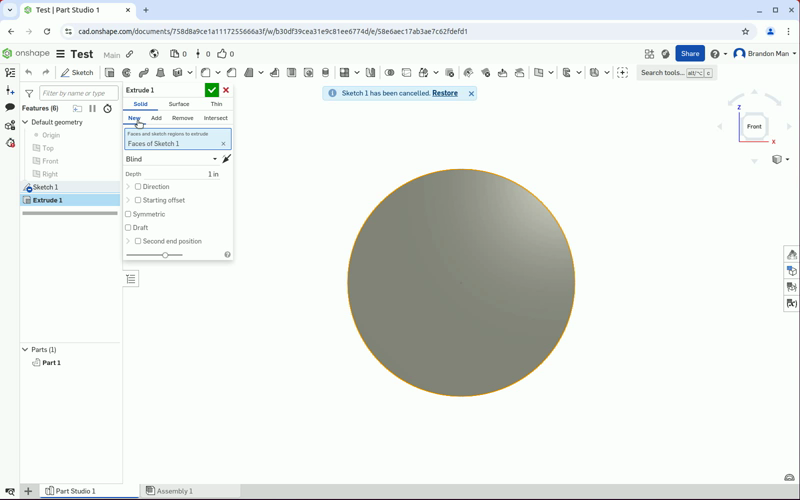
key(tab, 4)
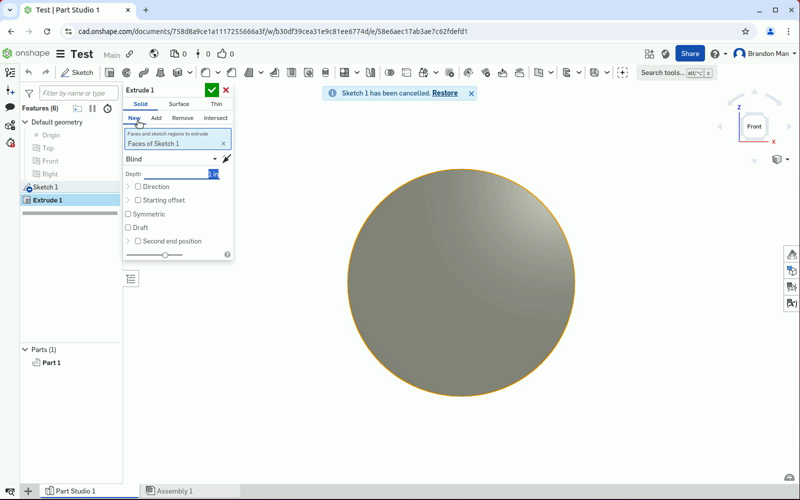
text(-0.241)
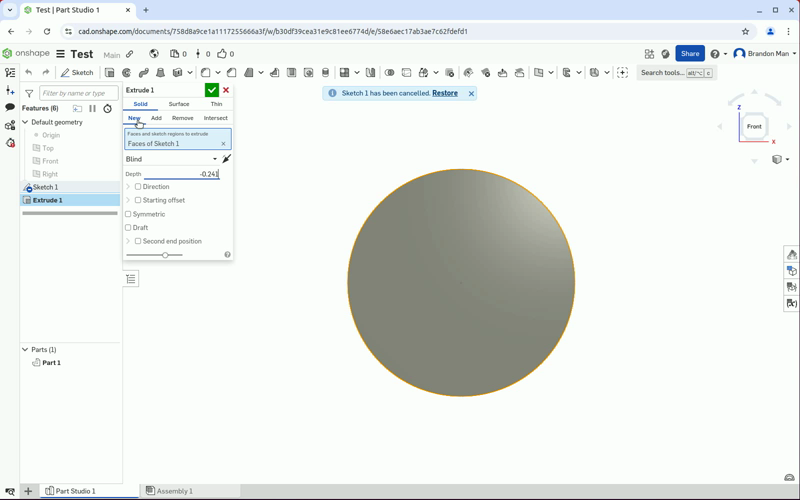
key(enter)
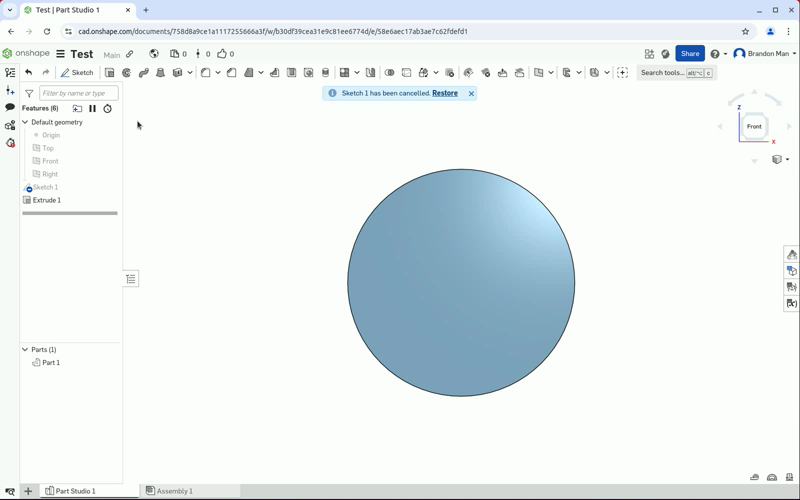
key(shift+h)
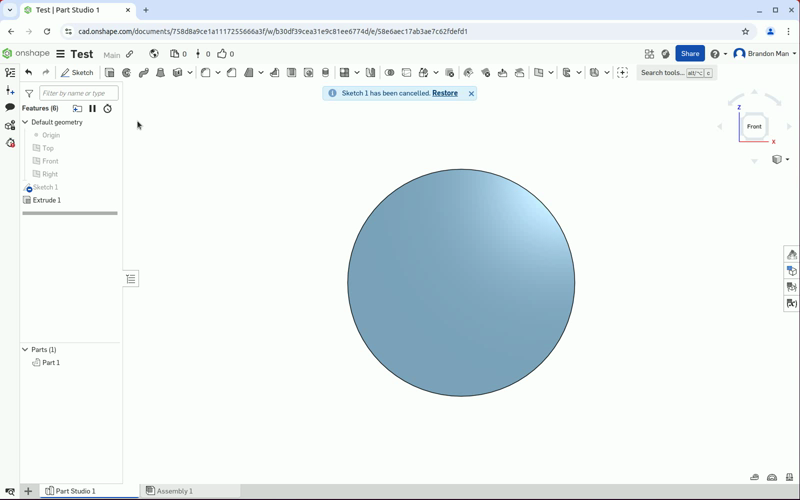
key(shift+h)
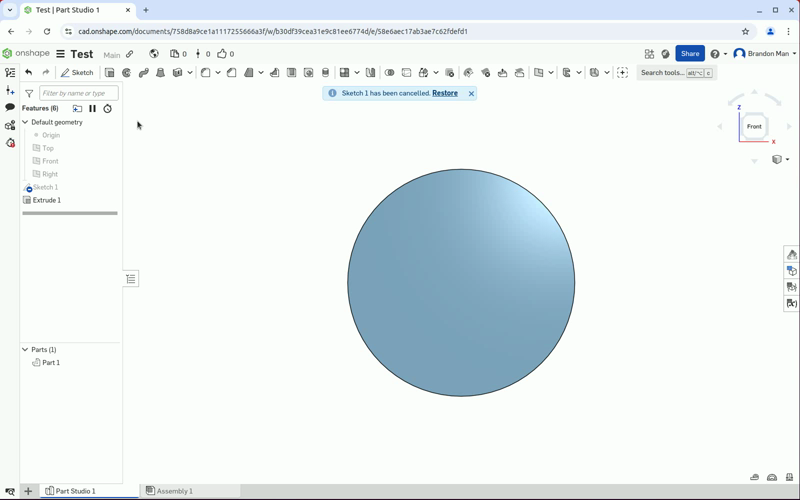
mouse_move(73, 189)
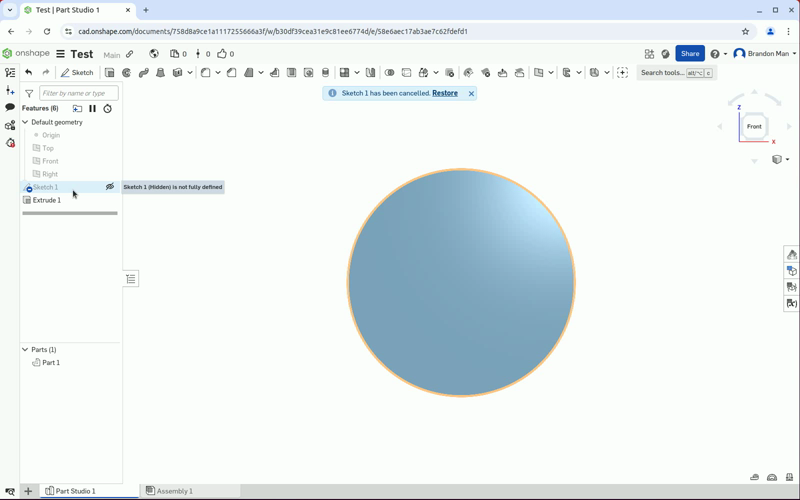
click(73, 189)
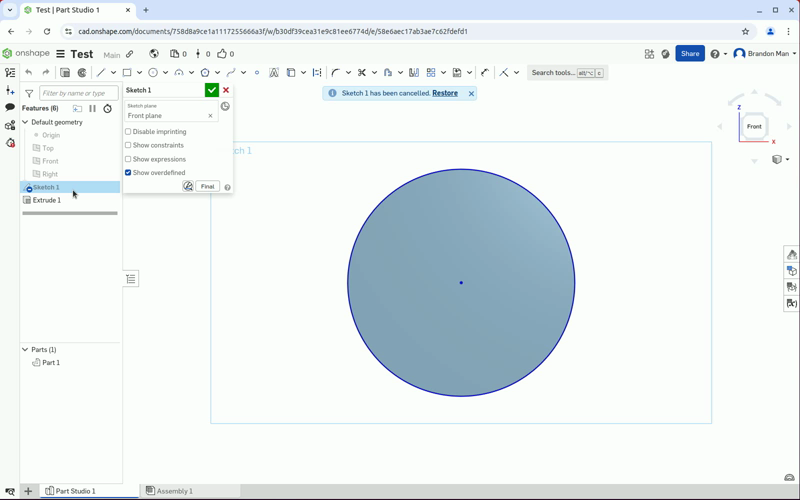
mouse_move(229, 92)
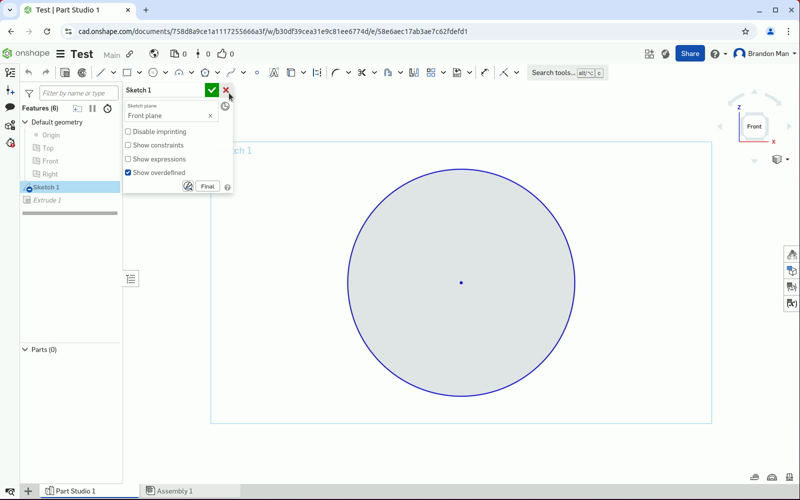
click(229, 92)
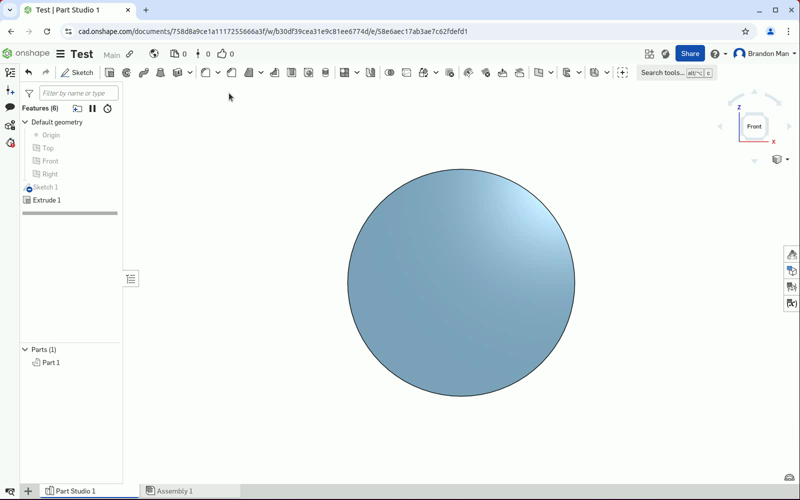
mouse_move(73, 352)
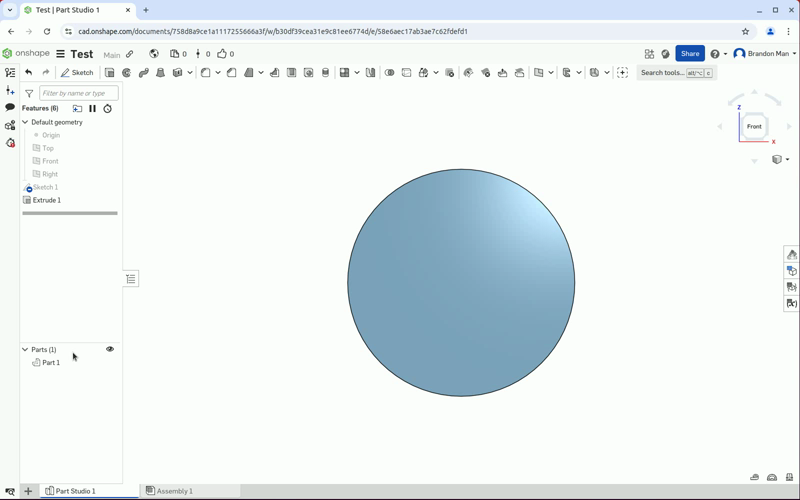
key(y)
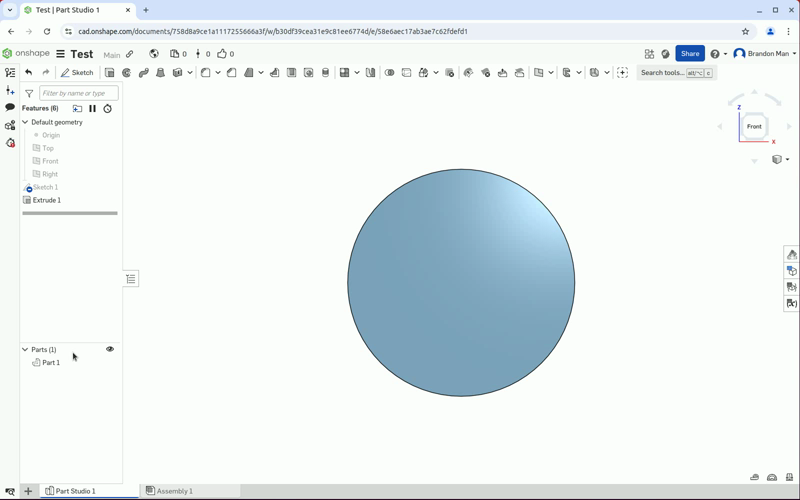
key(shift+p)
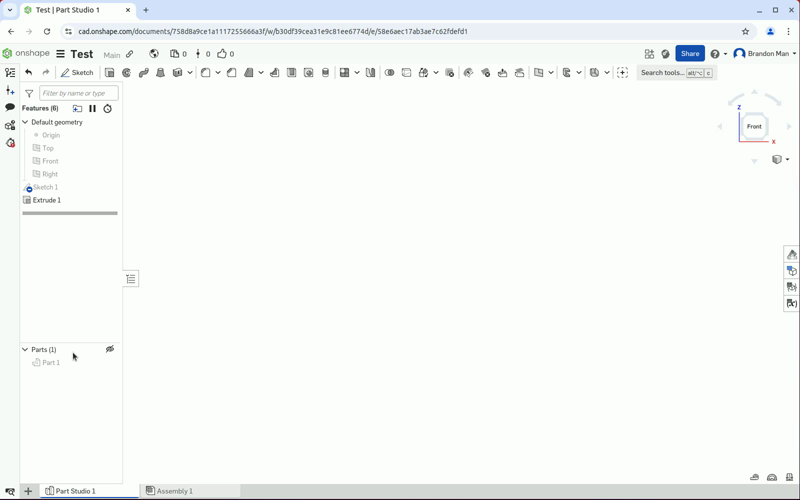
key(space)
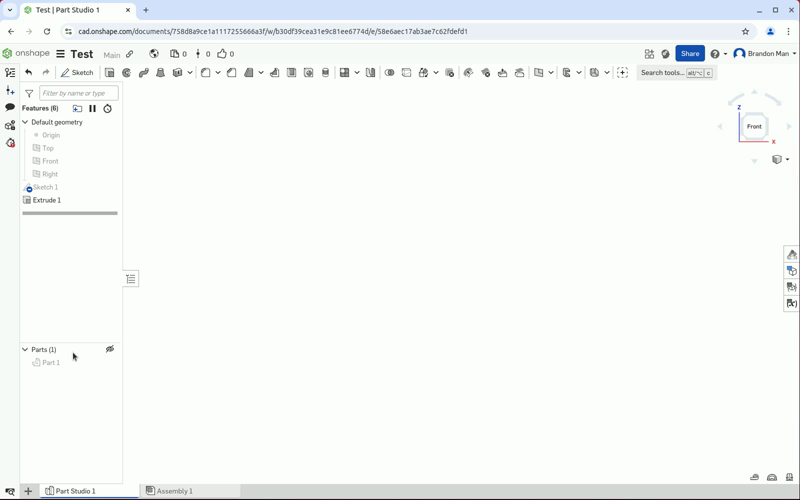
key_down(shift)
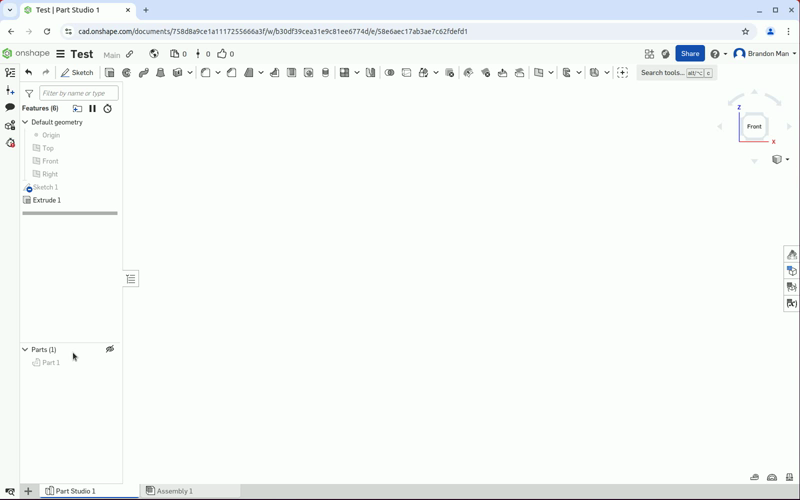
key(left)
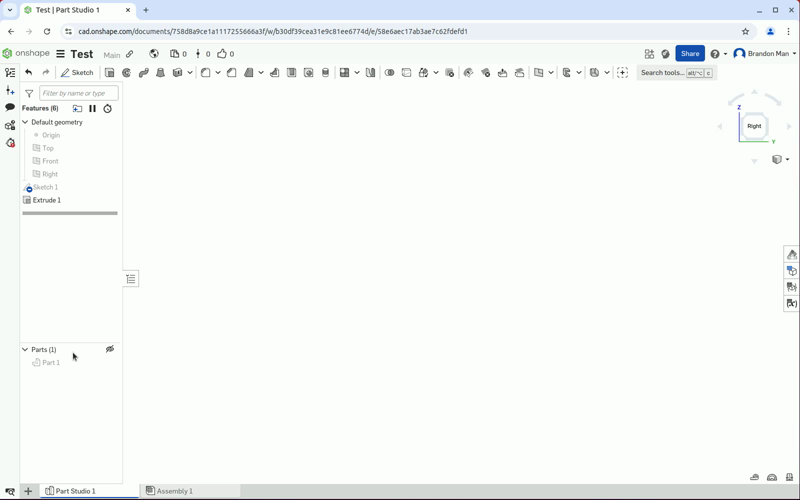
key_up(shift)
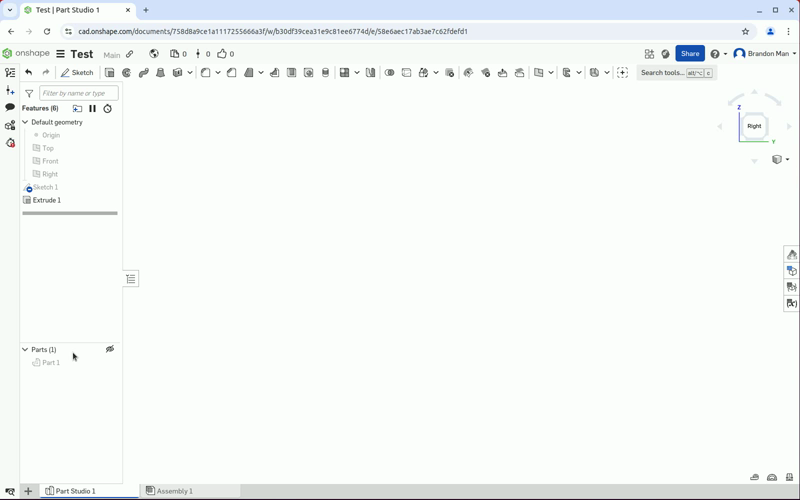
mouse_move(73, 352)
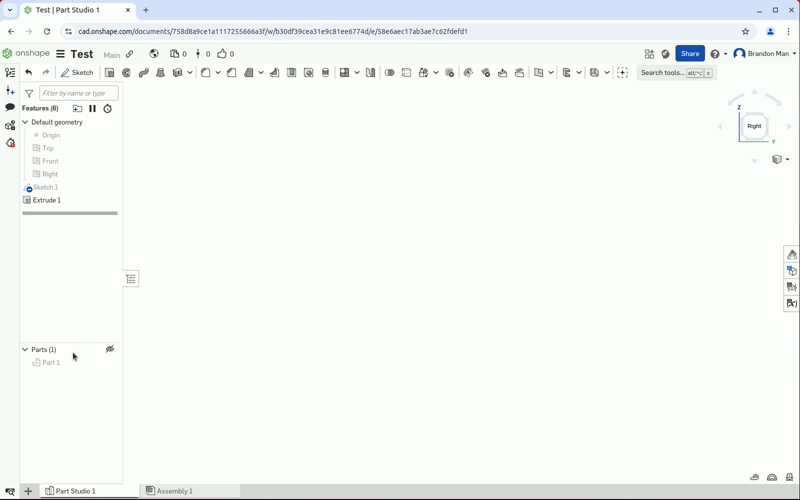
key(shift+y)
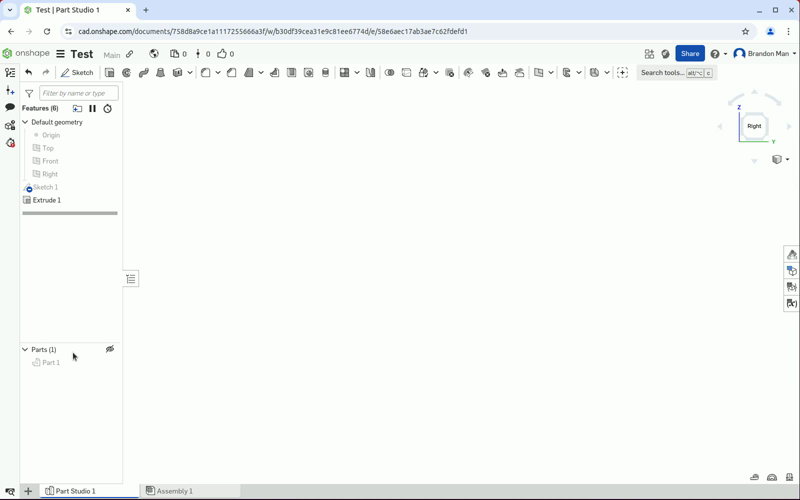
key(shift+s)
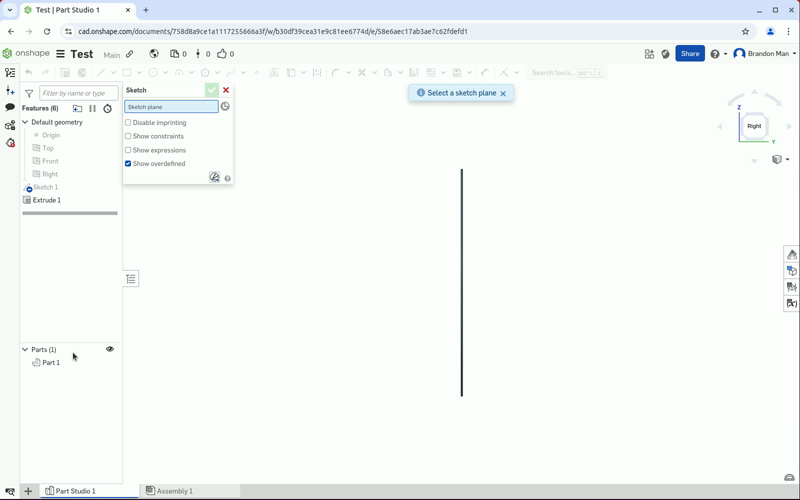
mouse_move(73, 176)
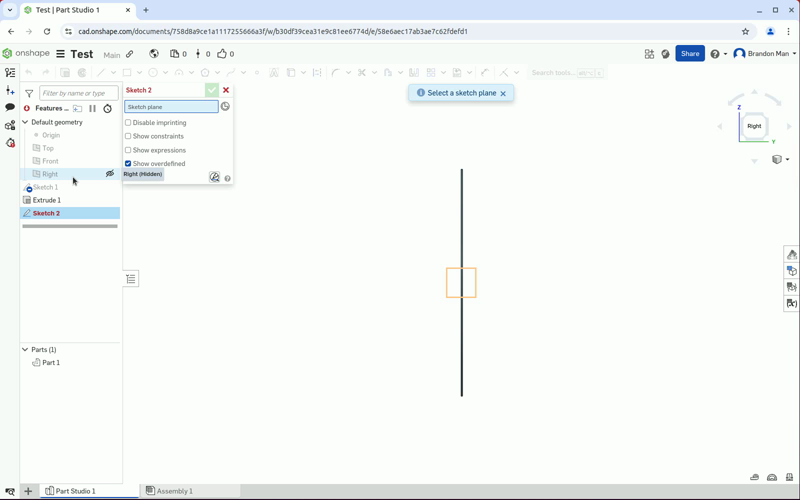
click(73, 176)
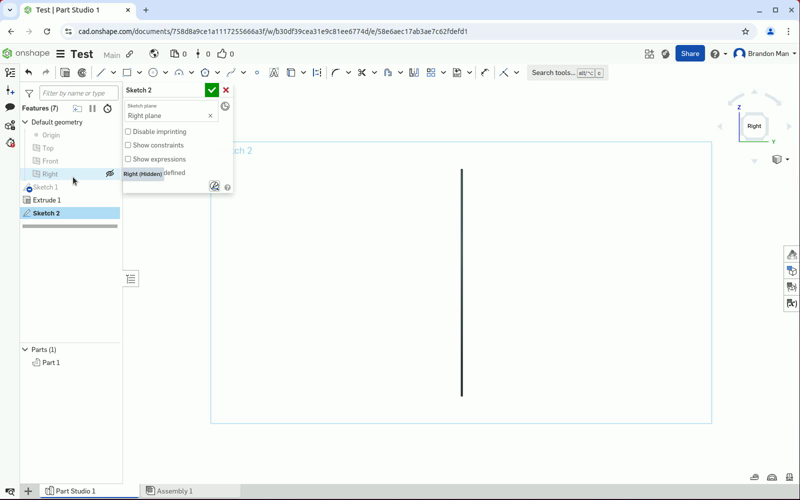
mouse_move(73, 352)
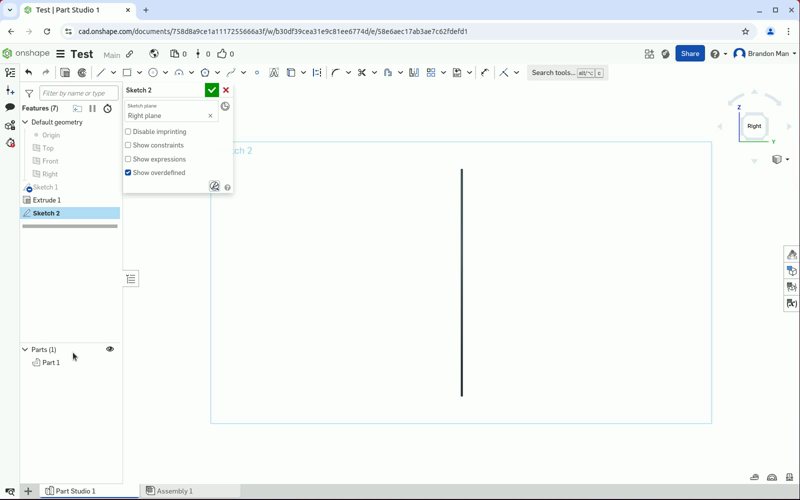
key(y)
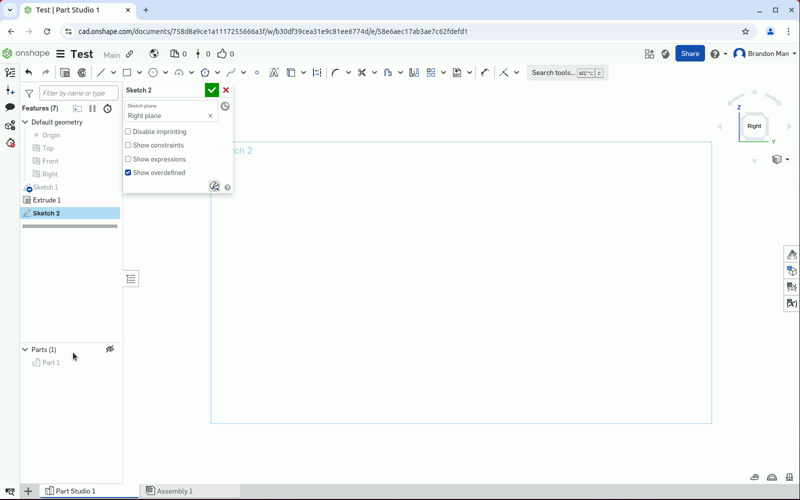
key(c)
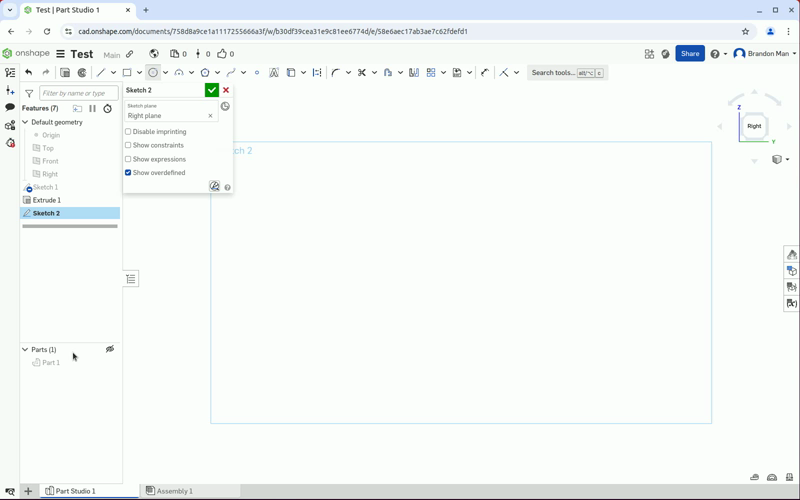
key_down(shift)
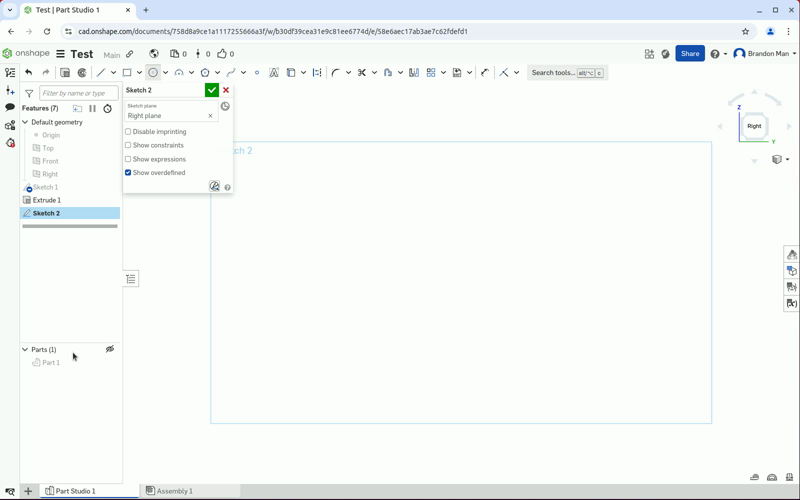
mouse_move(461, 282)
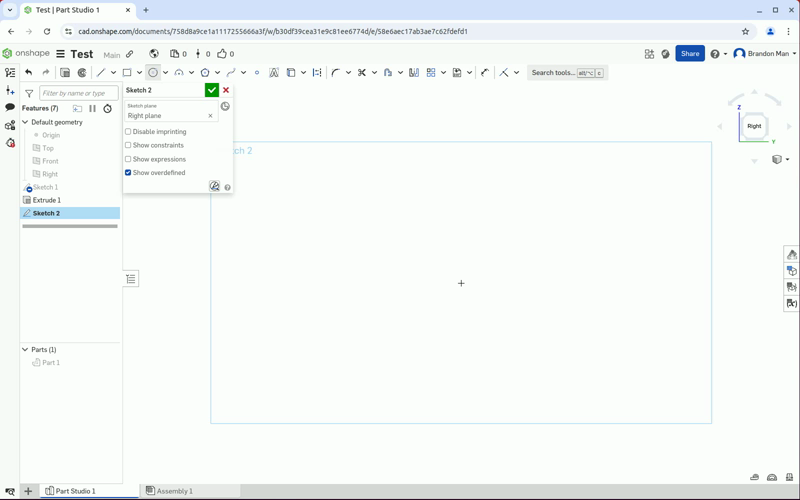
click(461, 282)
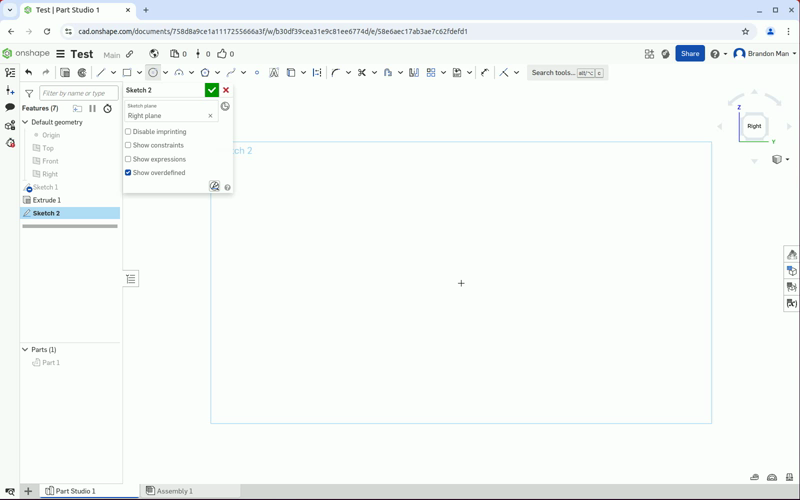
key_up(shift)
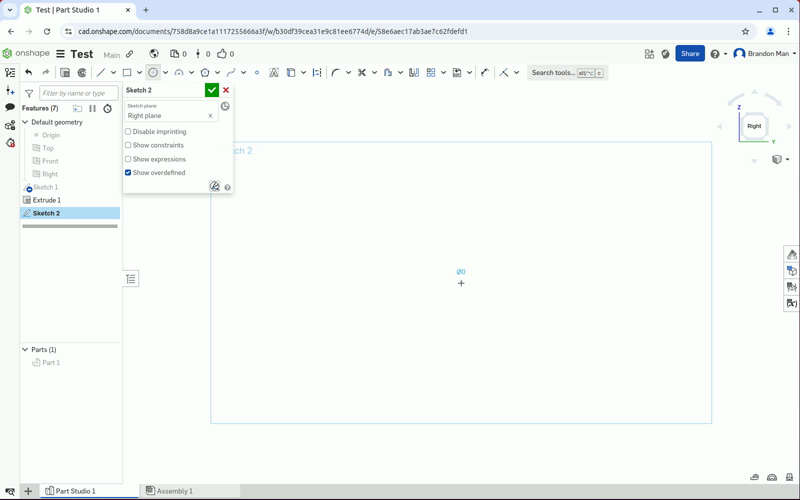
mouse_move(574, 282)
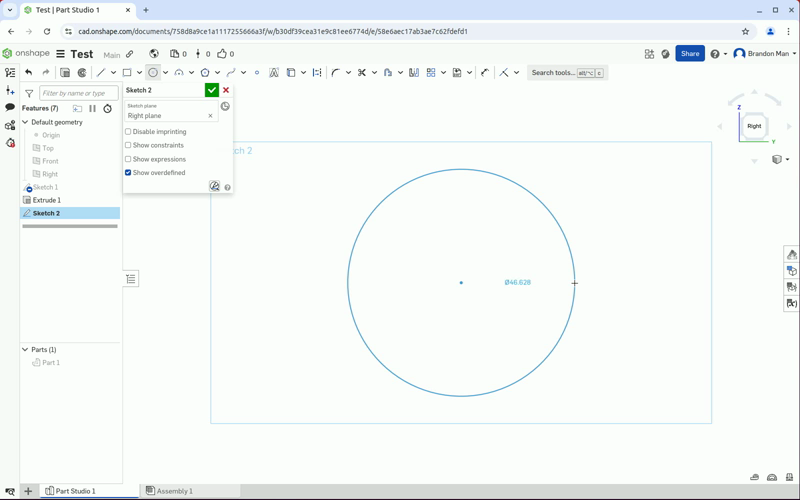
click(574, 282)
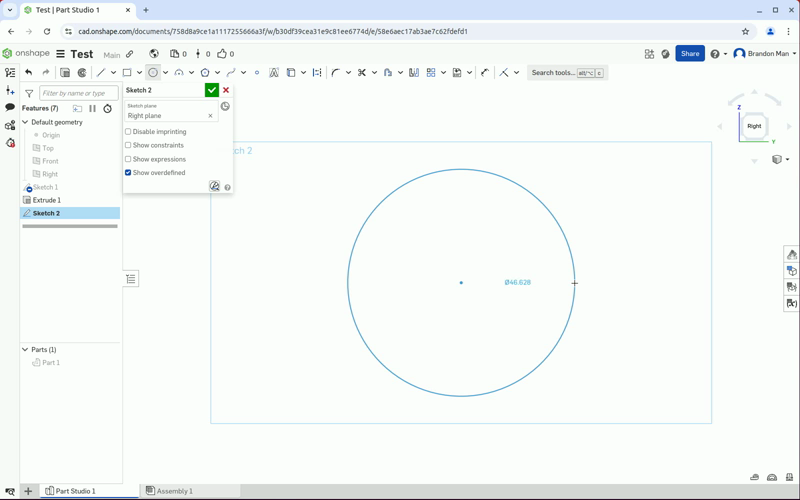
key(esc)
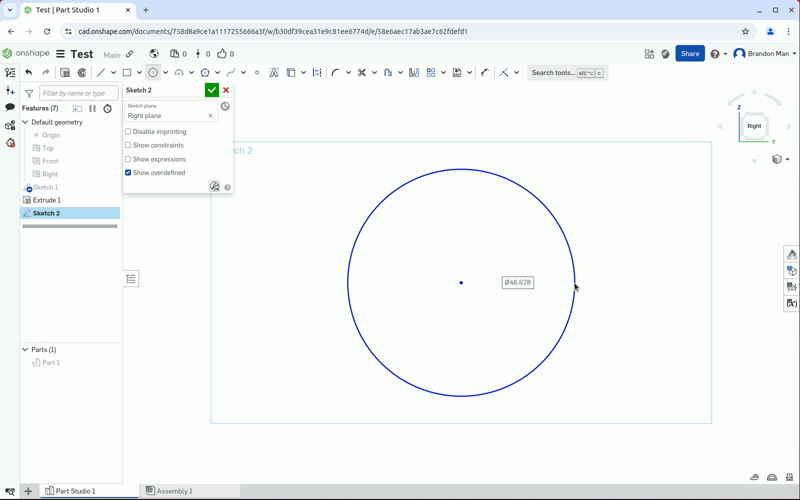
mouse_move(409, 321)
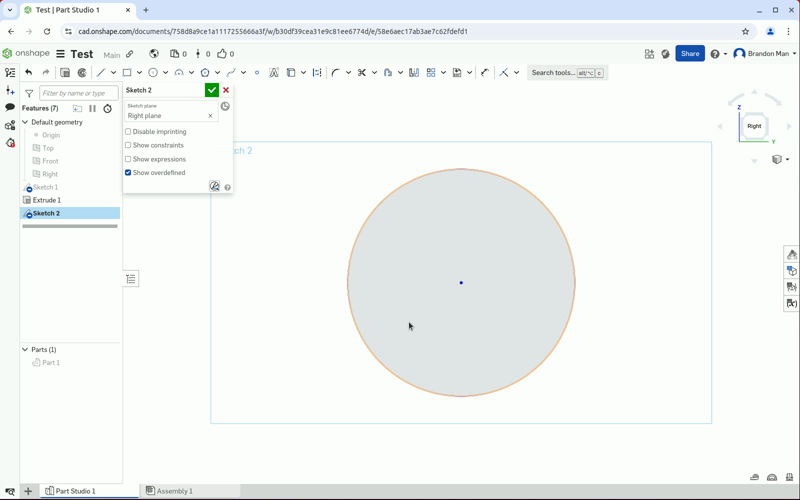
click(409, 321)
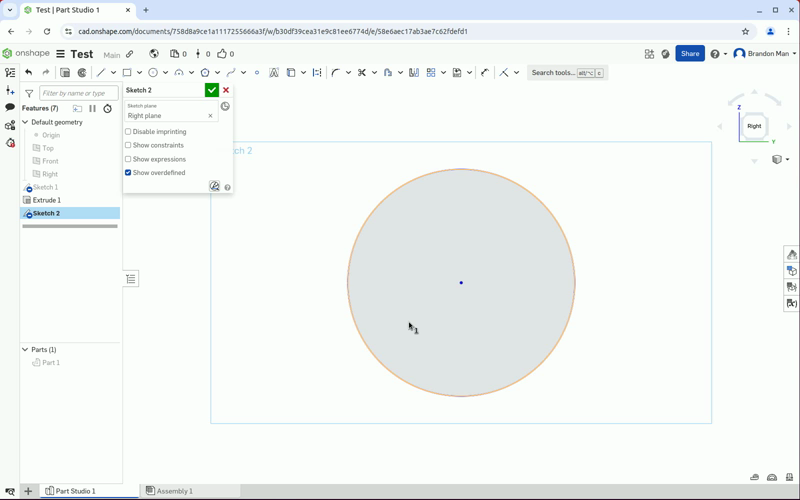
mouse_move(73, 352)
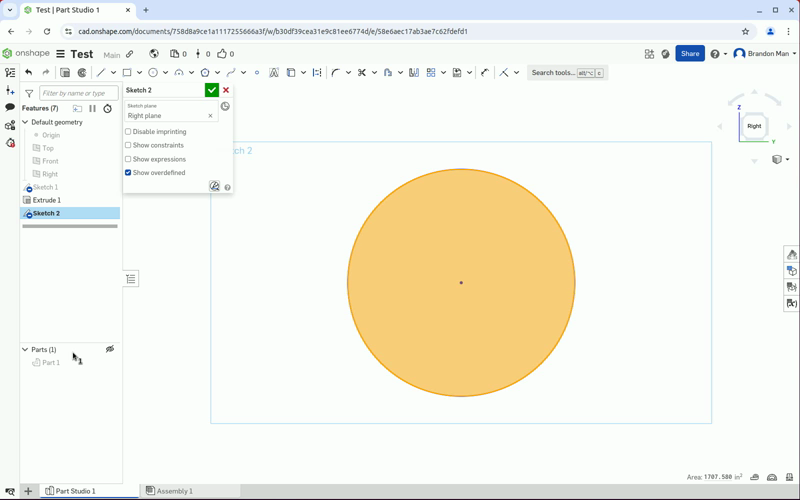
key(shift+y)
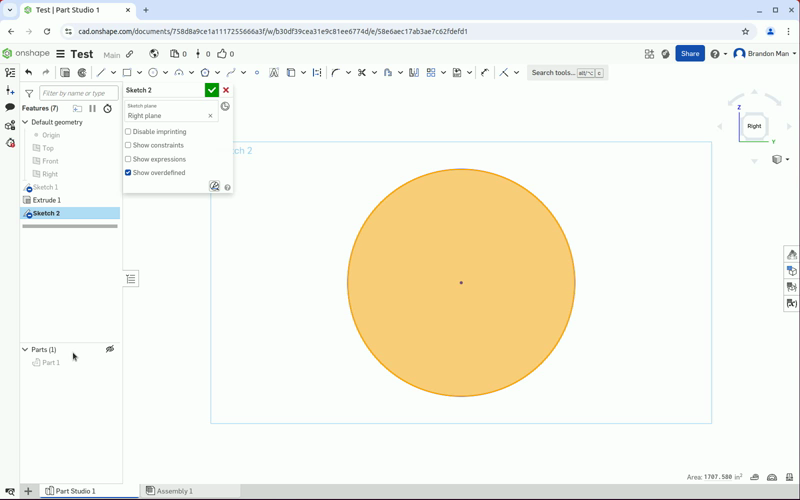
key(shift+e)
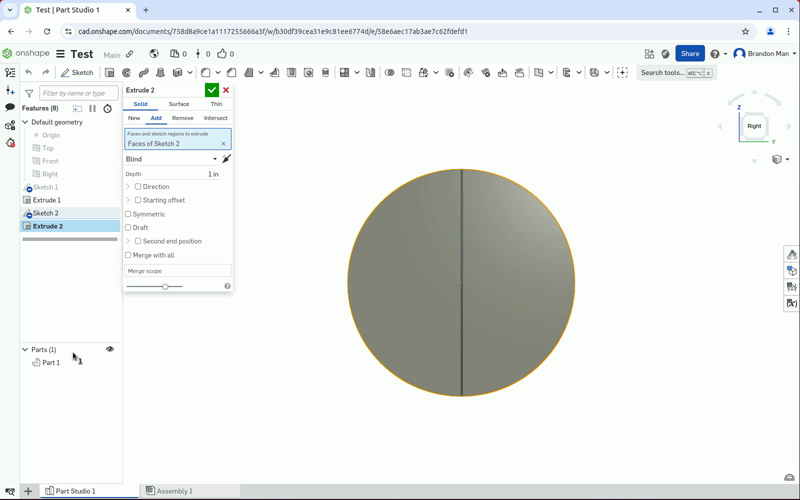
mouse_move(143, 106)
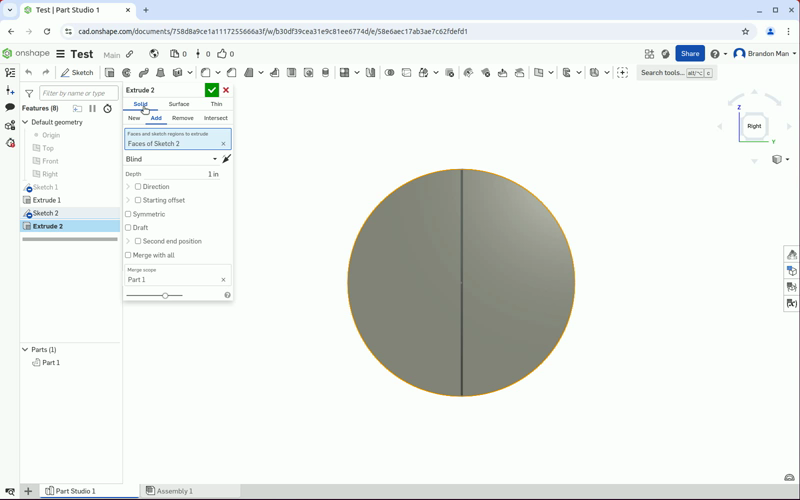
click(143, 106)
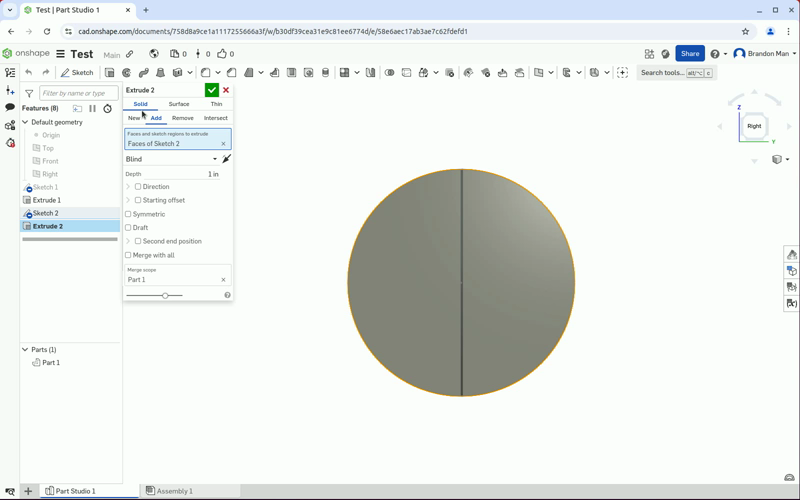
mouse_move(137, 120)
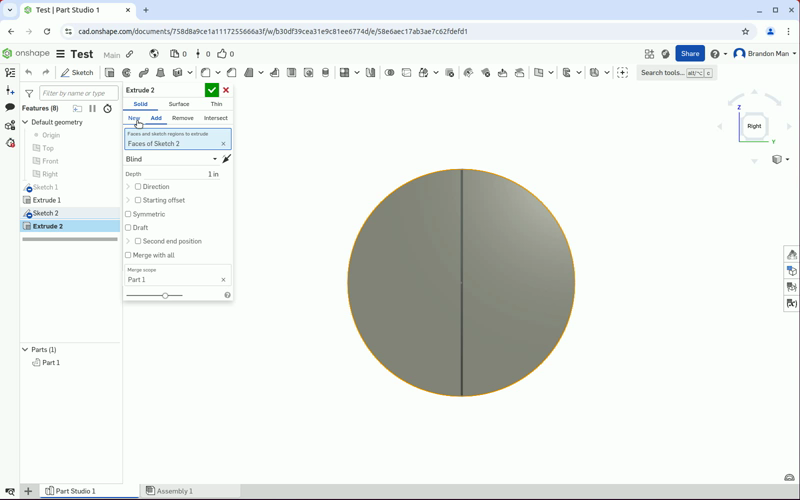
click(137, 120)
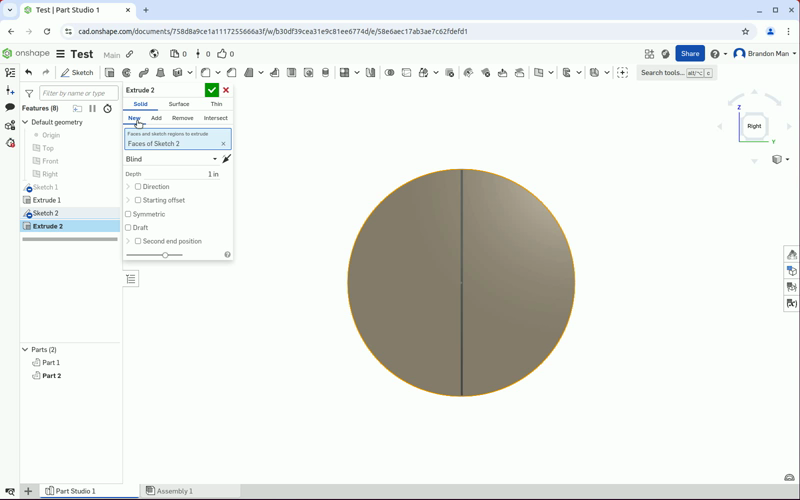
key(tab, 4)
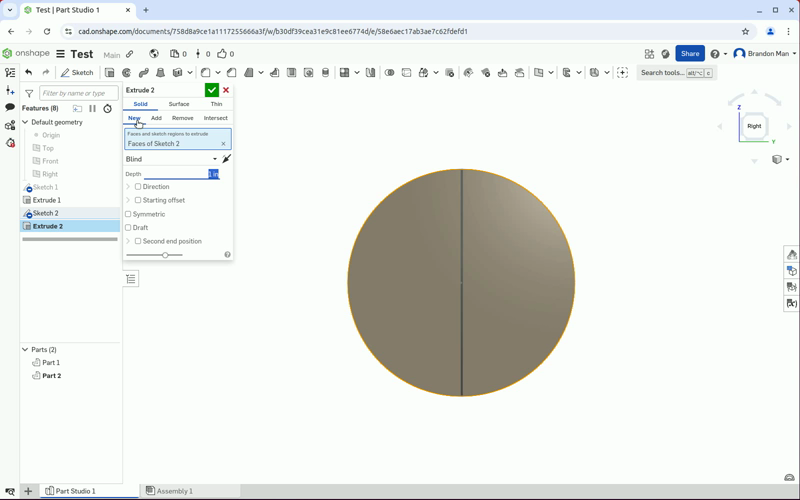
text(-0.241)
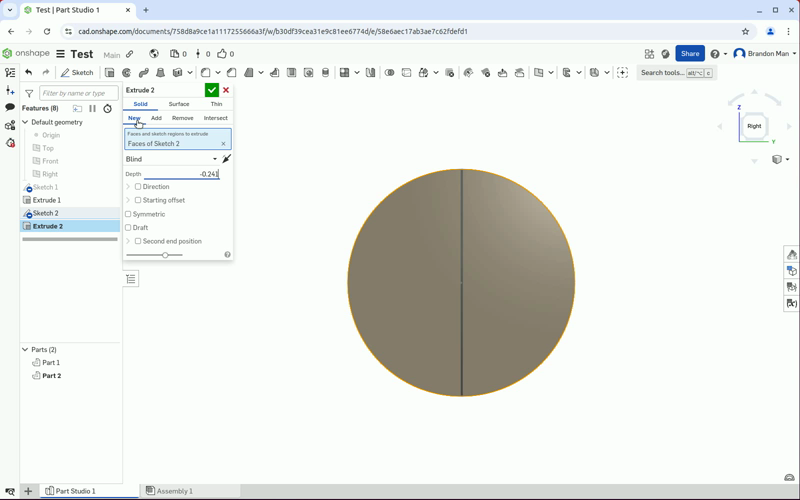
key(enter)
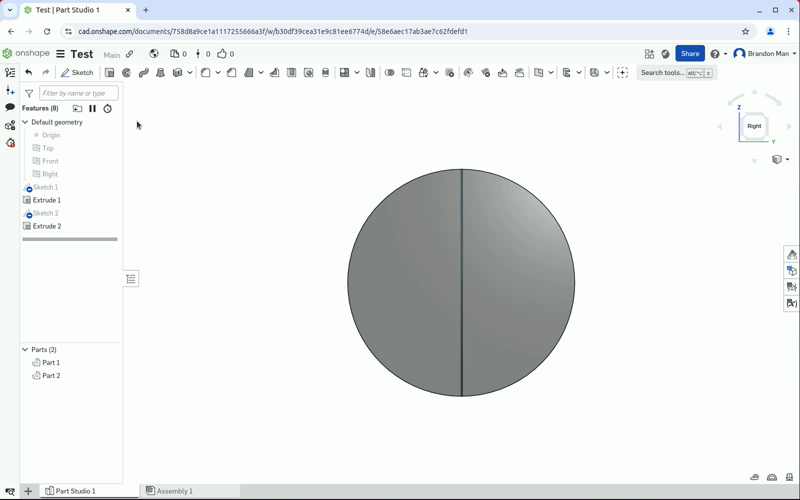
key(shift+h)
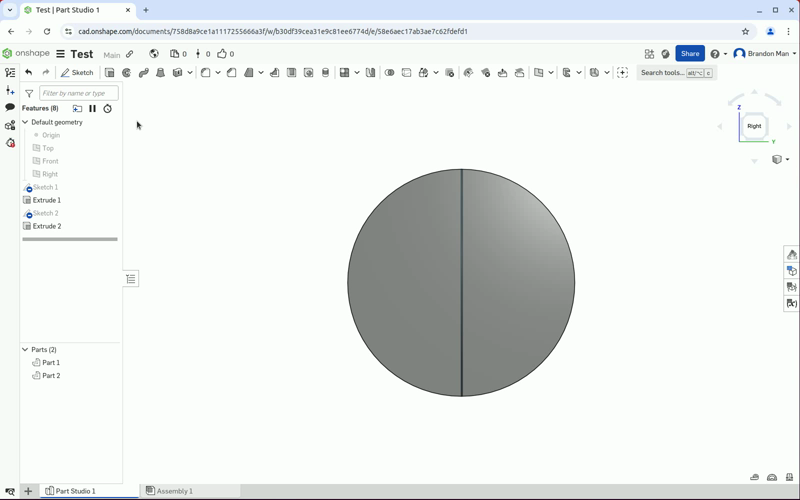
key(shift+h)
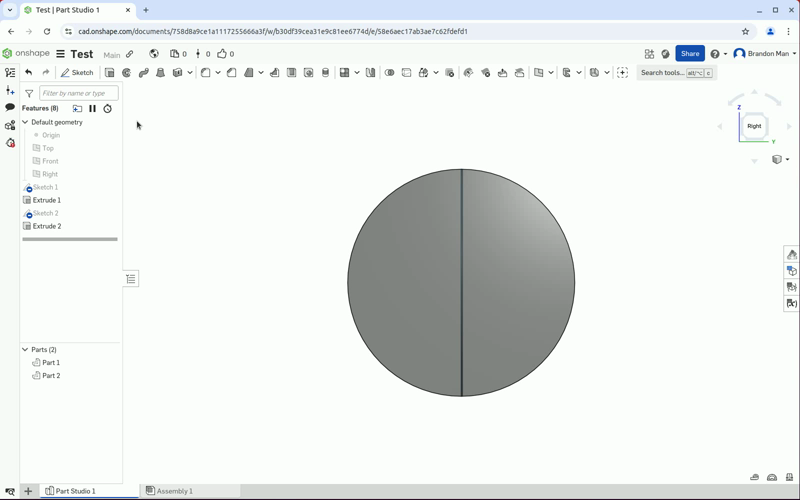
mouse_move(73, 189)
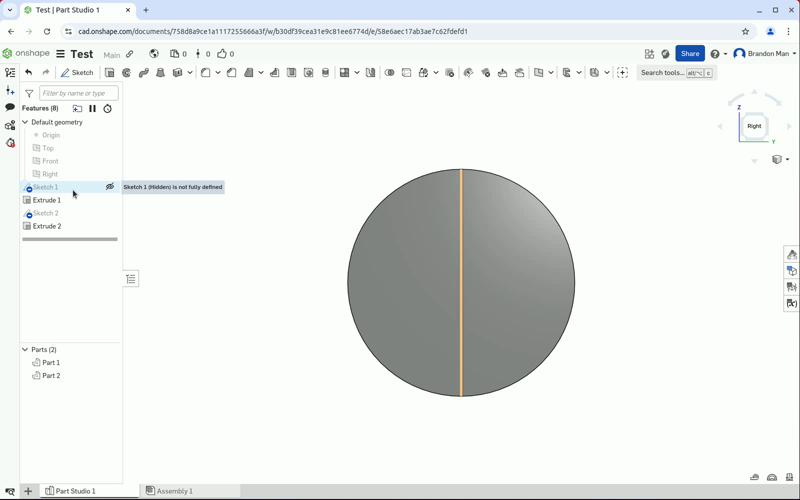
click(73, 189)
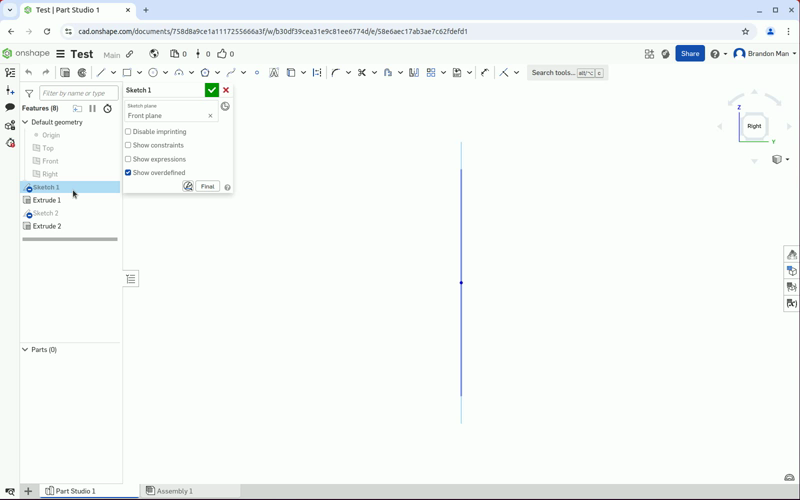
mouse_move(229, 92)
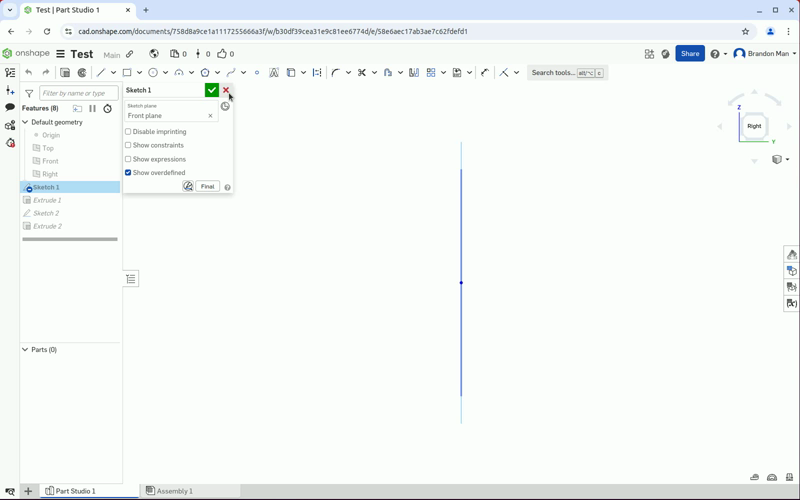
click(229, 92)
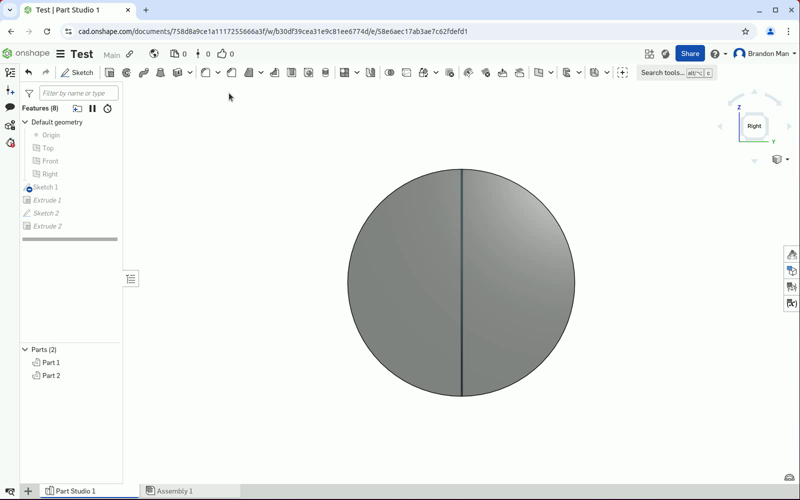
mouse_move(73, 352)
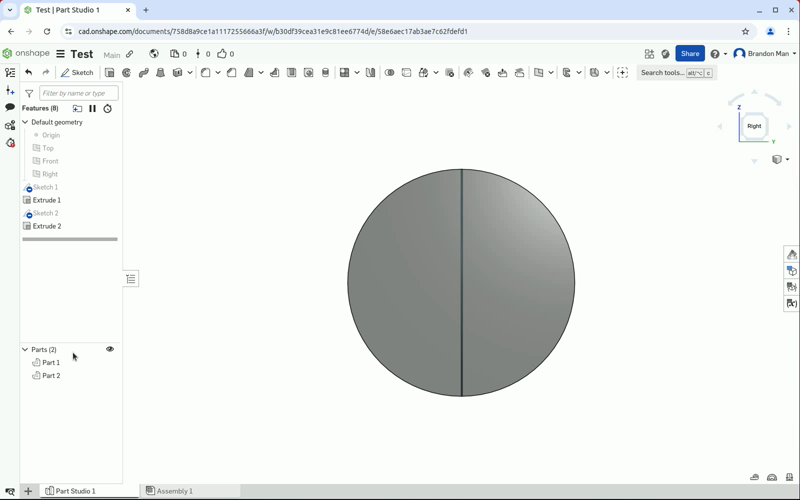
key(y)
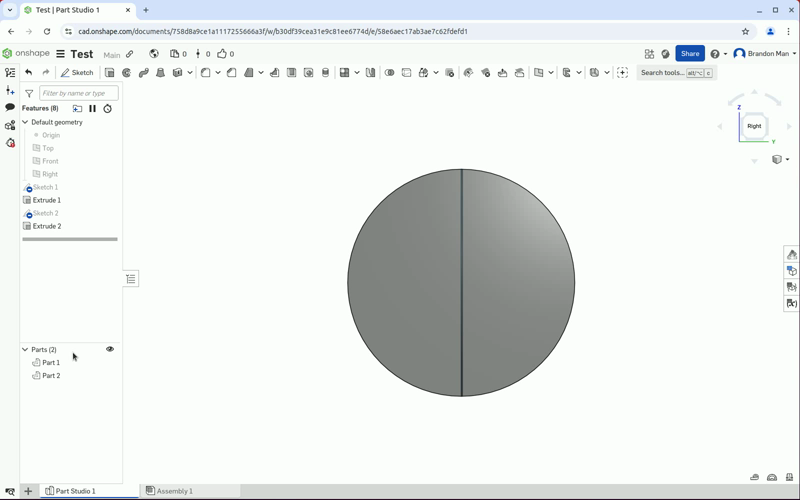
key(shift+p)
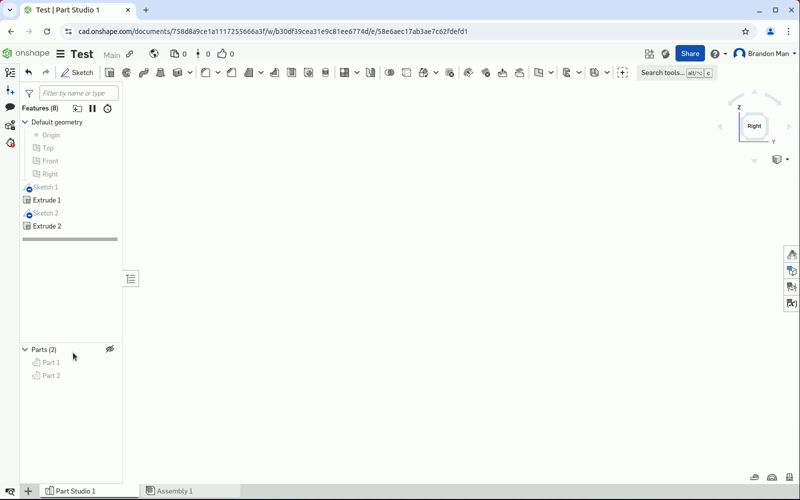
key(space)
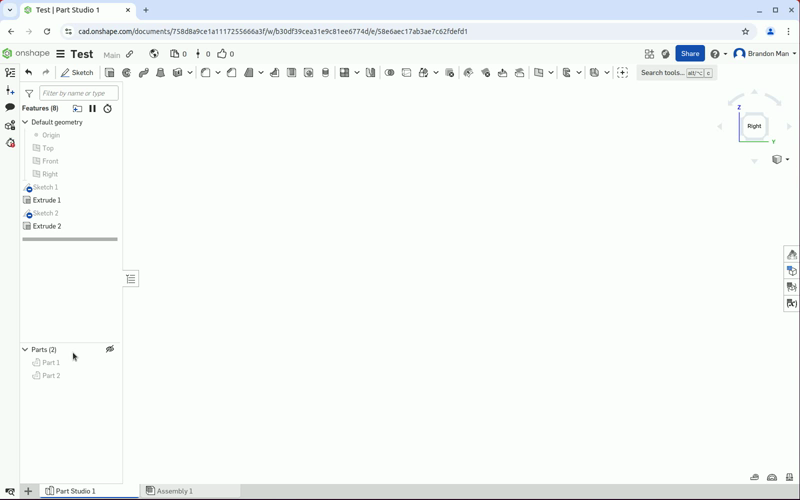
key_down(shift)
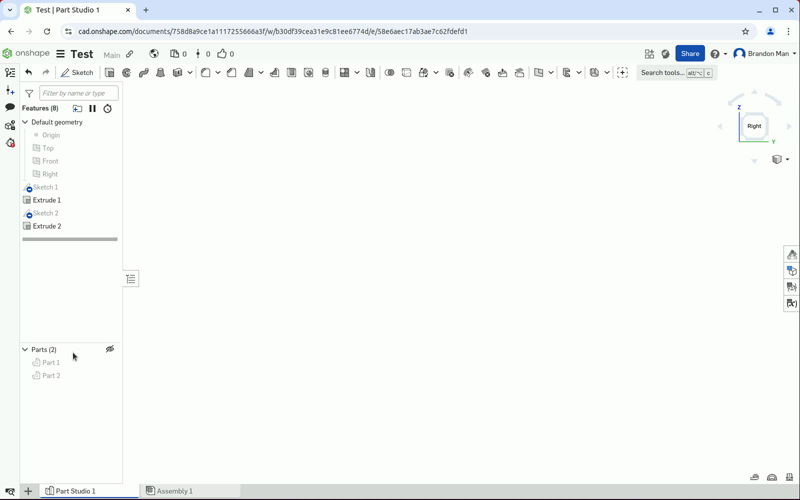
key(right)
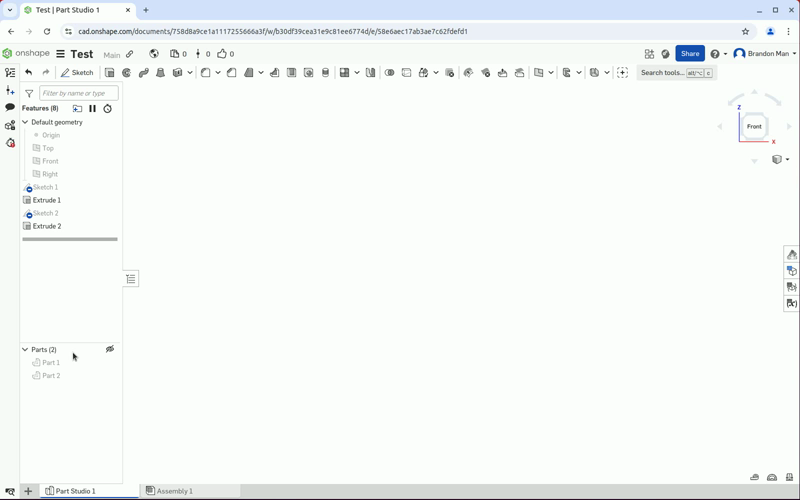
key_up(shift)
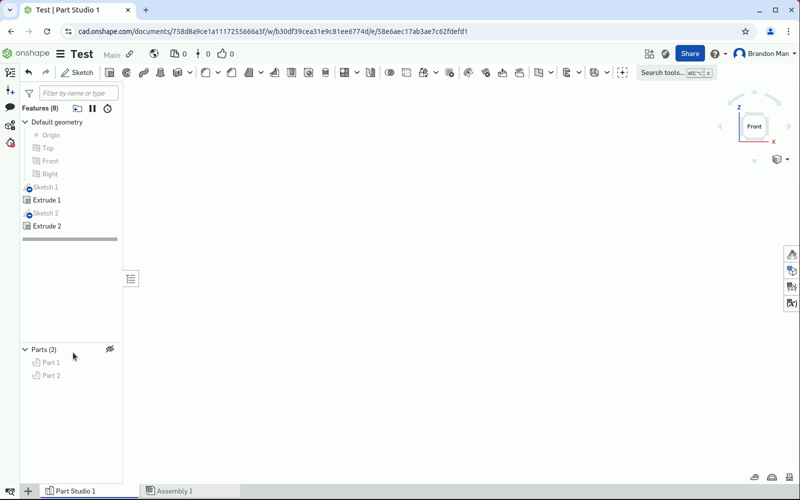
key(space)
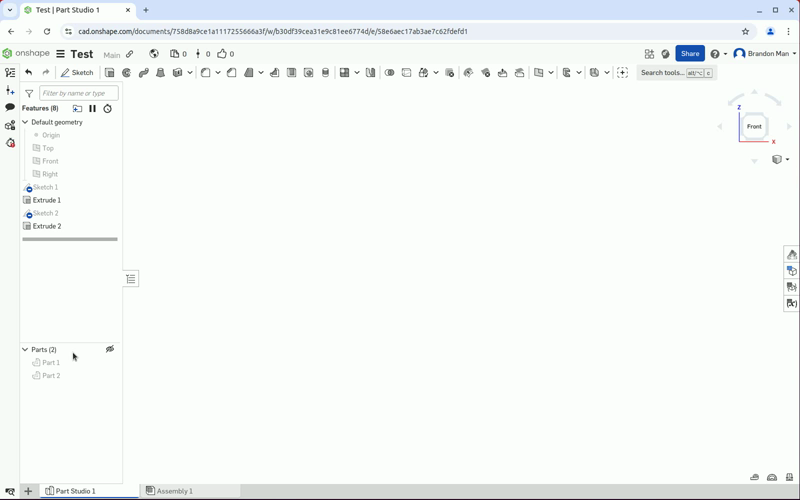
key_down(shift)
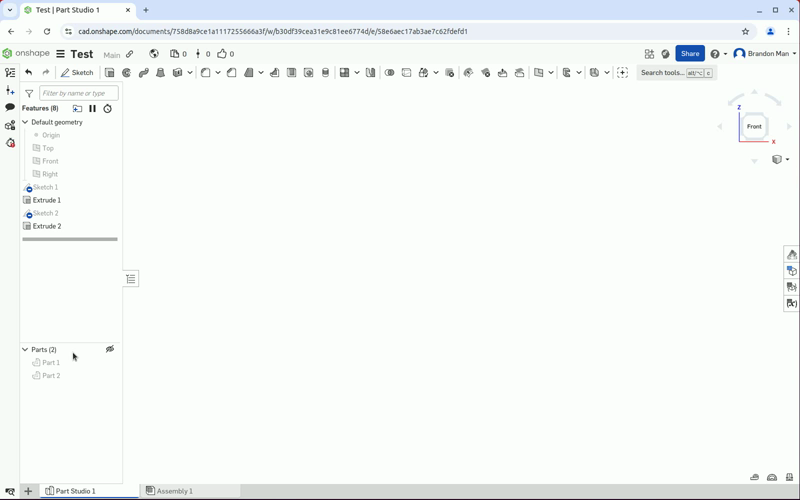
key(down)
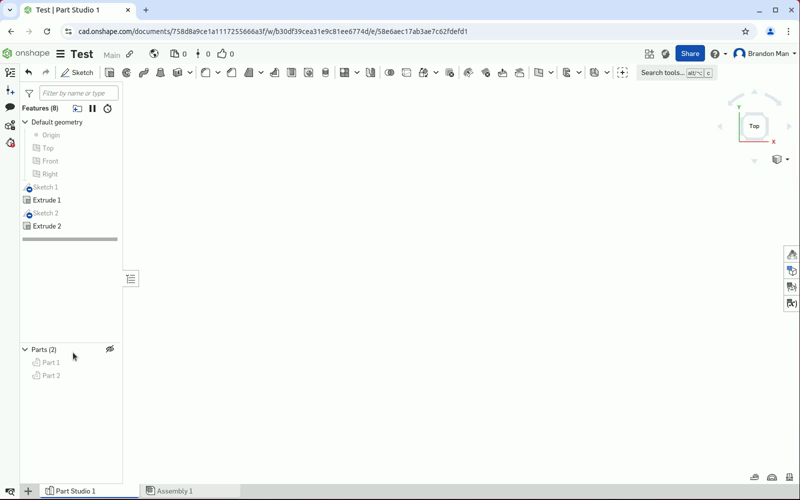
key_up(shift)
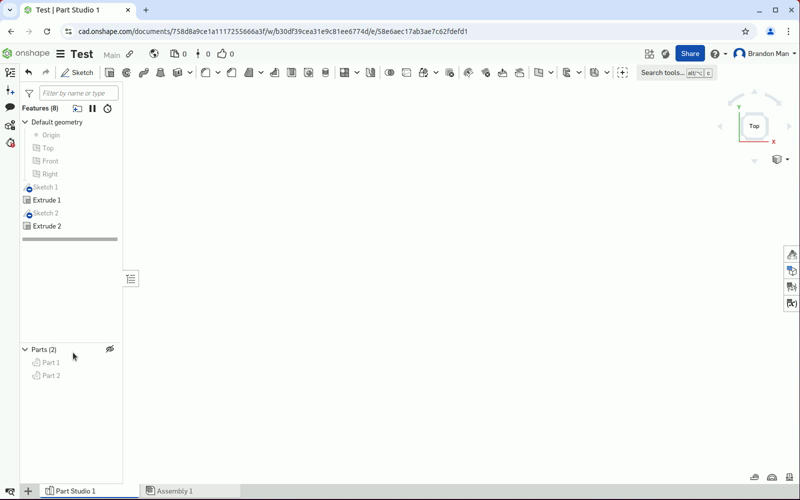
mouse_move(73, 352)
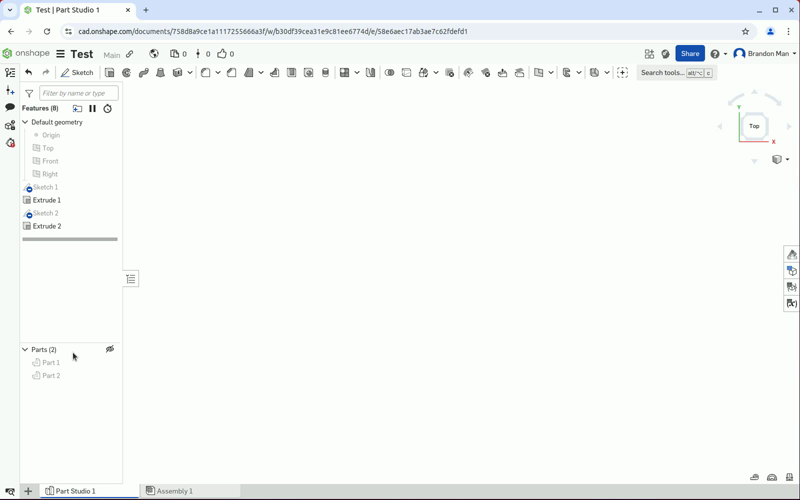
key(shift+y)
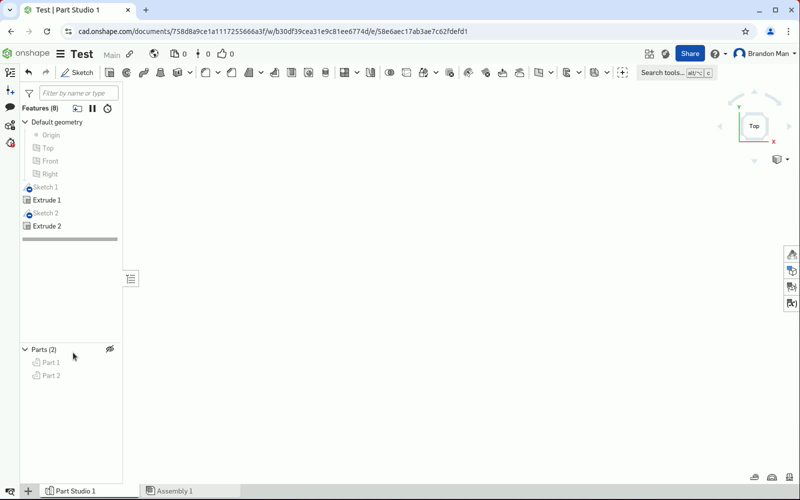
key(shift+s)
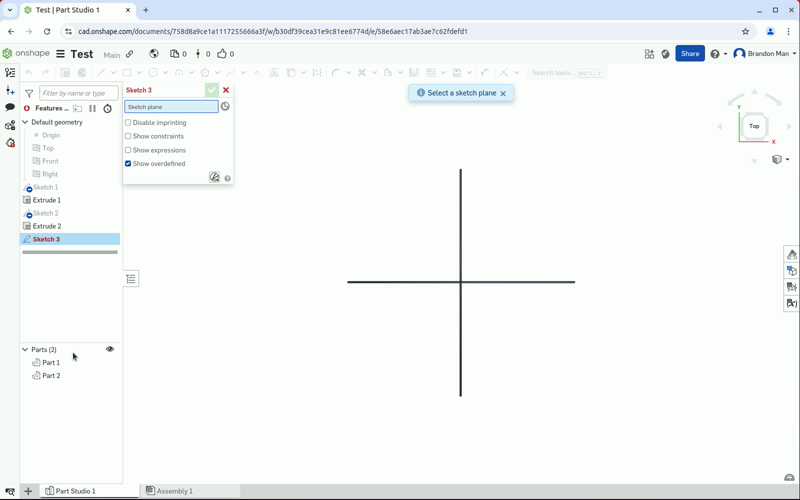
mouse_move(73, 150)
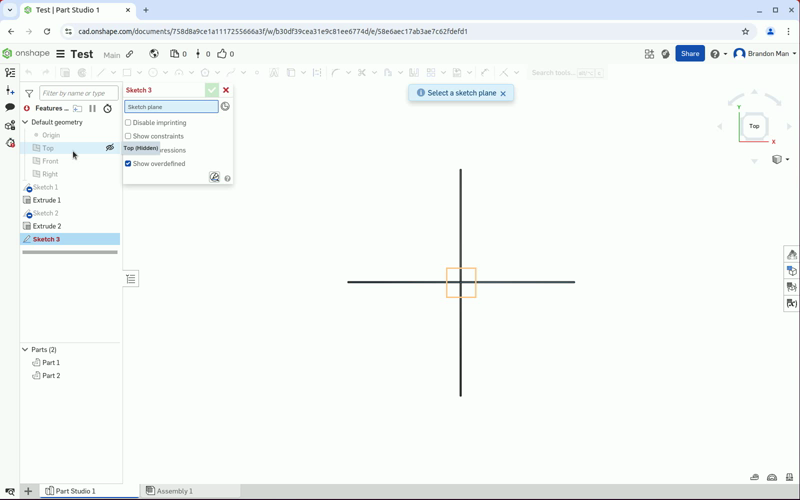
click(73, 150)
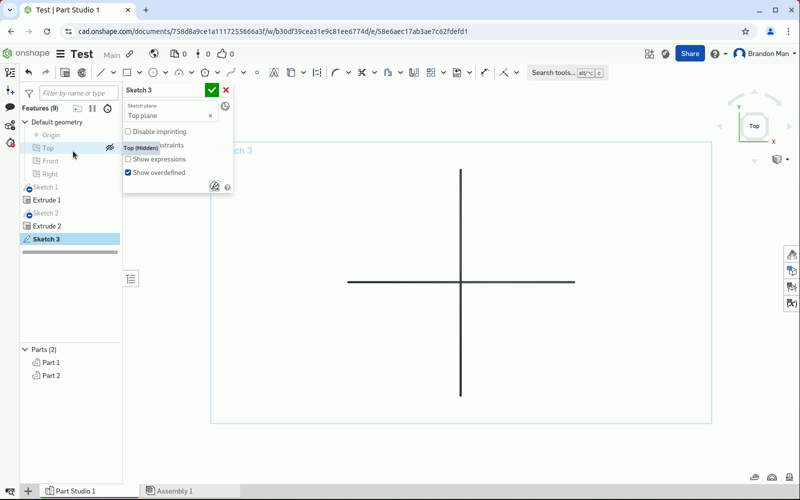
mouse_move(73, 352)
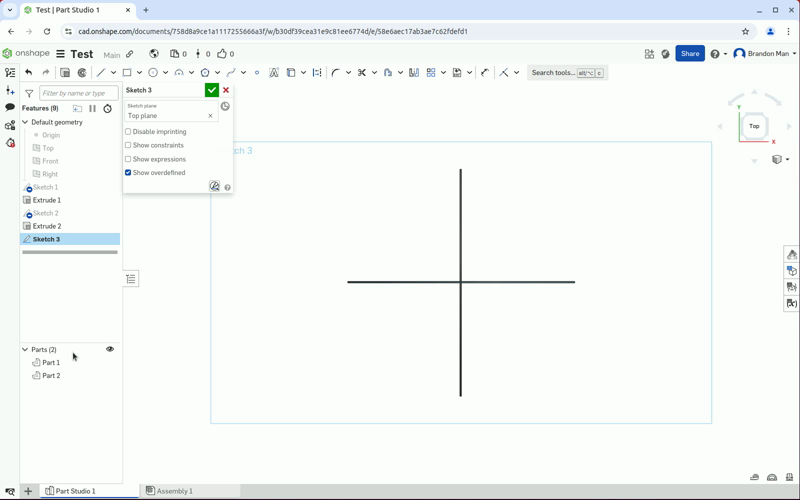
key(y)
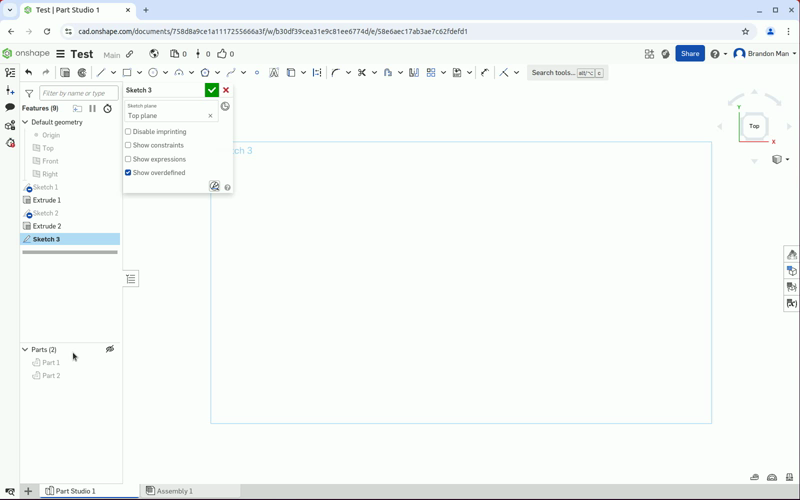
key(c)
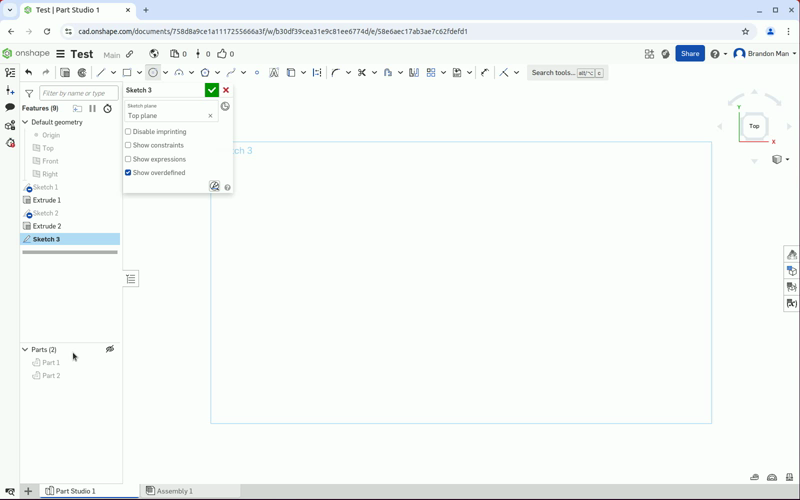
key_down(shift)
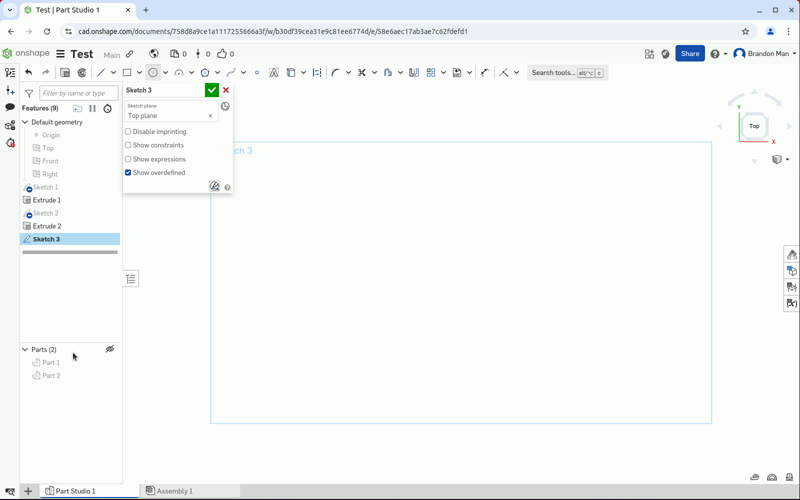
mouse_move(461, 282)
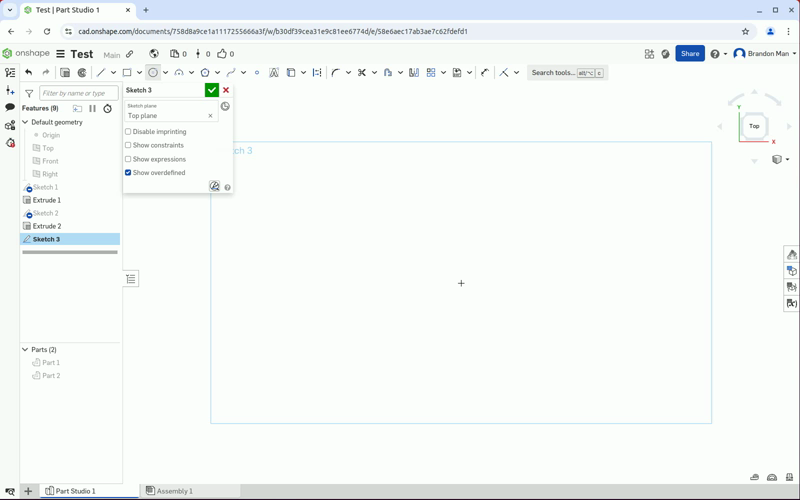
click(461, 282)
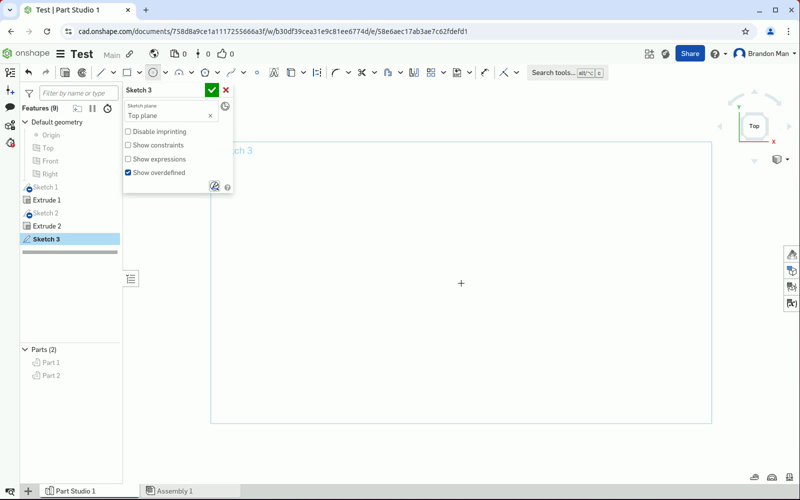
key_up(shift)
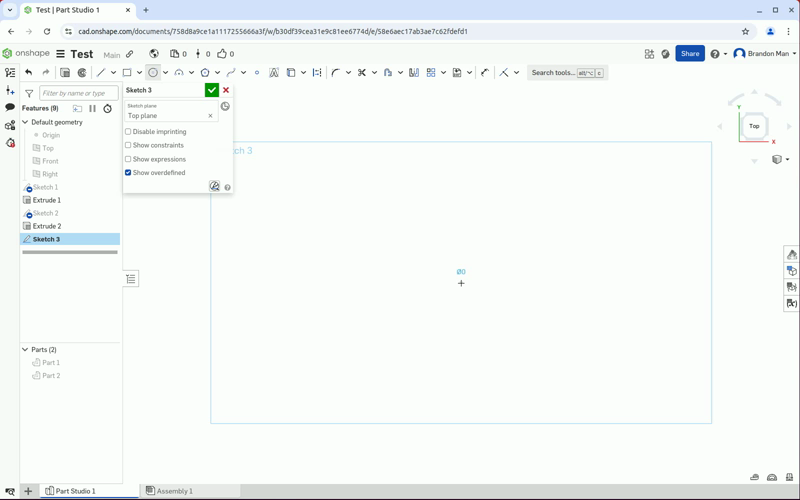
mouse_move(574, 282)
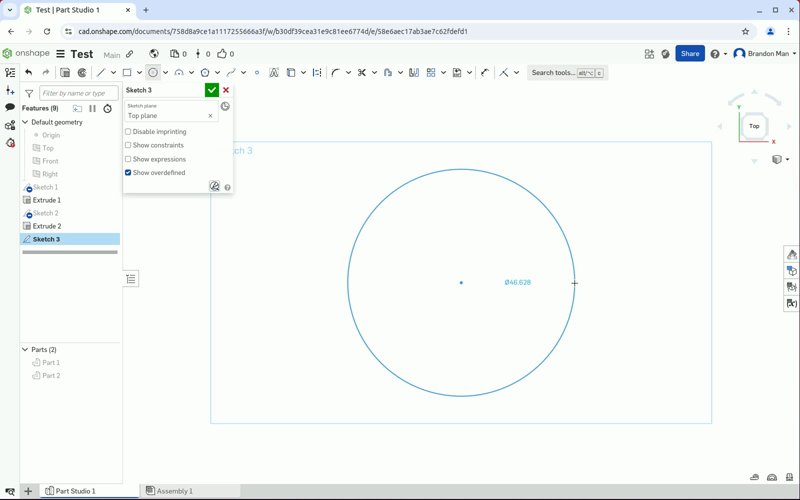
click(574, 282)
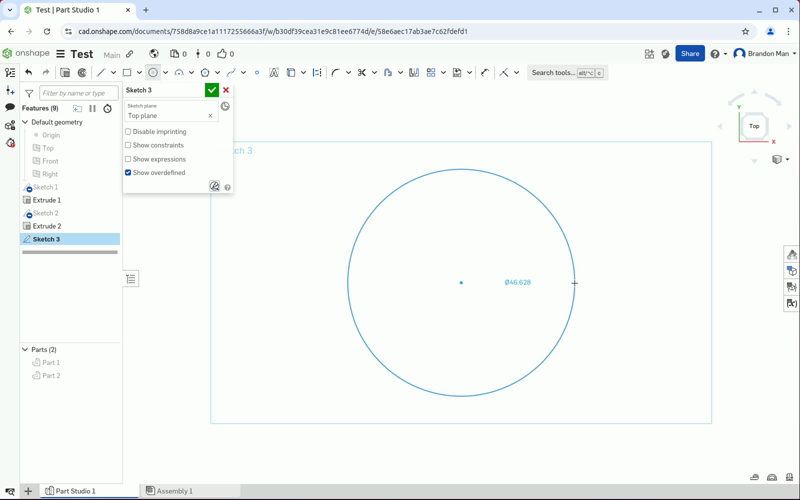
key(esc)
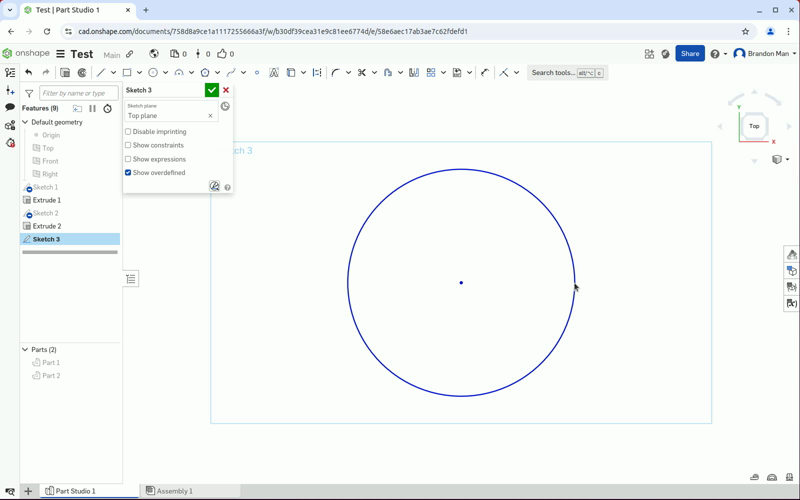
mouse_move(480, 343)
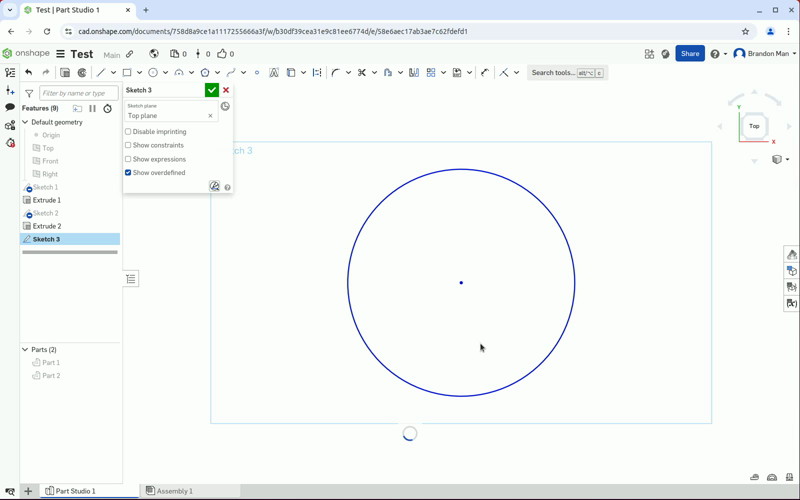
click(480, 343)
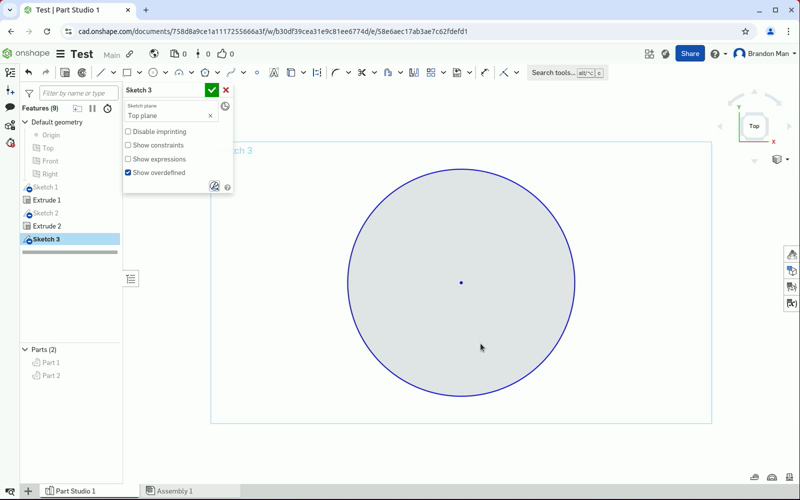
mouse_move(73, 352)
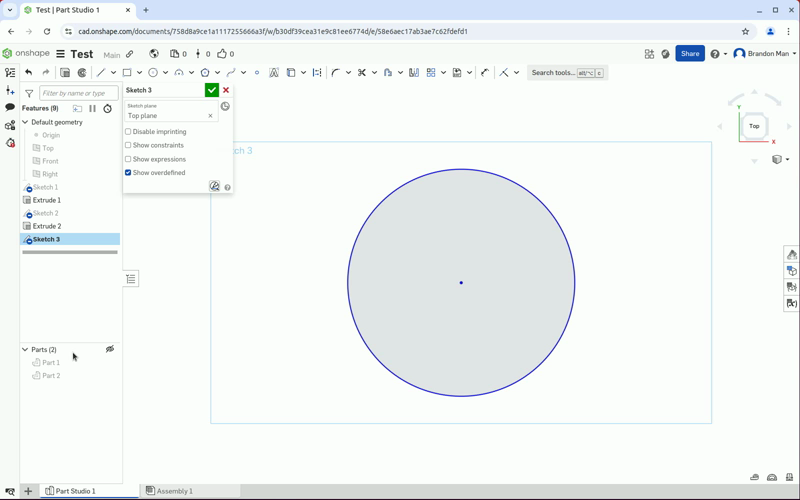
key(shift+y)
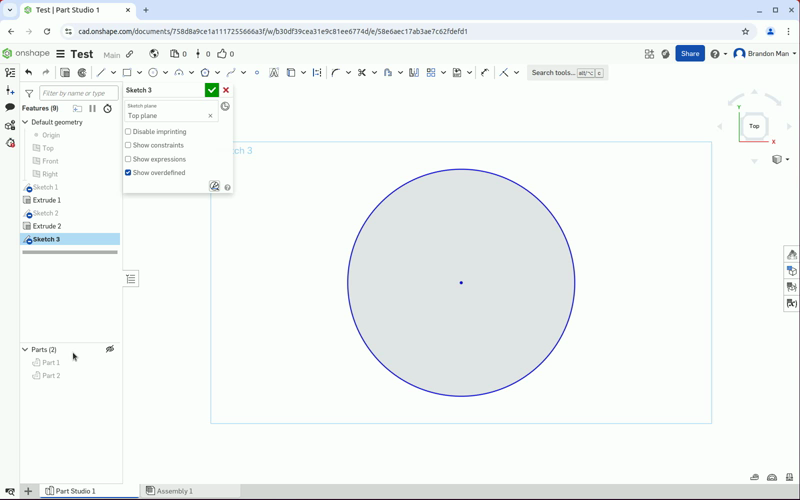
key(shift+e)
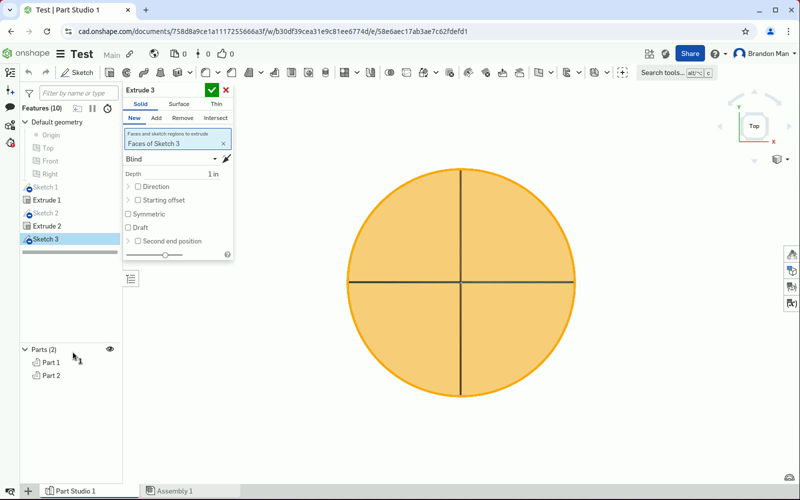
mouse_move(143, 106)
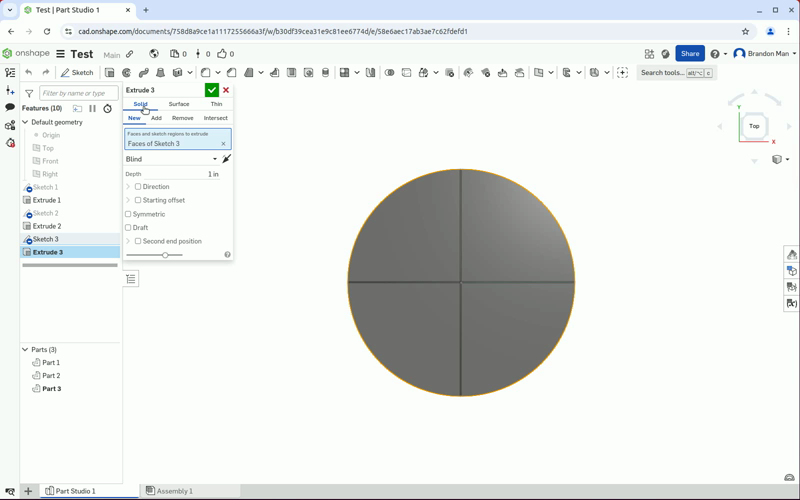
click(143, 106)
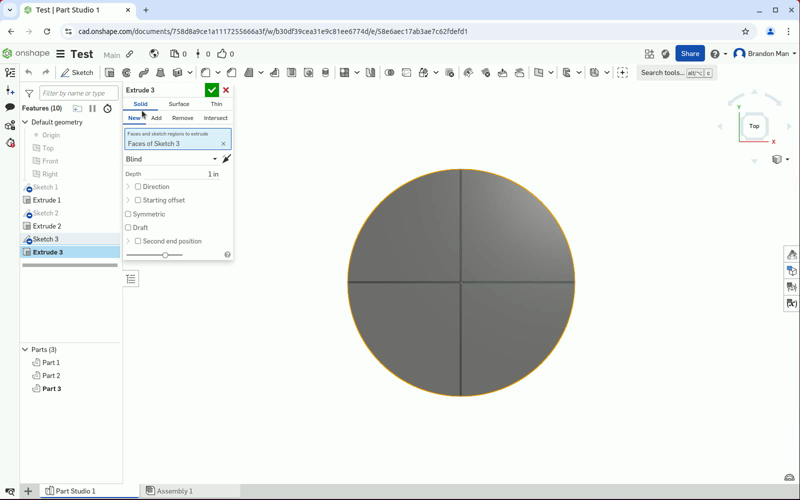
mouse_move(137, 120)
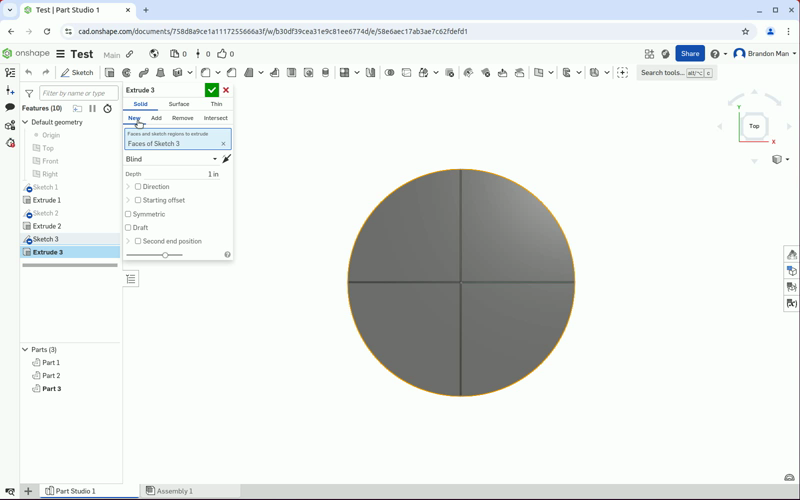
click(137, 120)
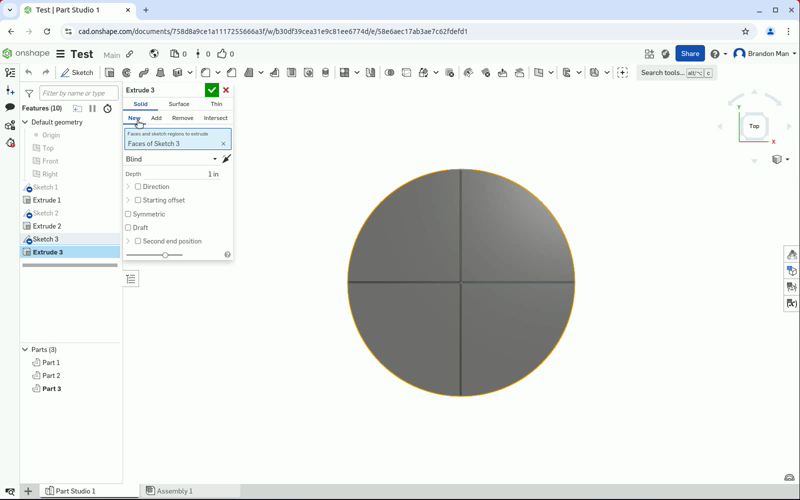
key(tab, 4)
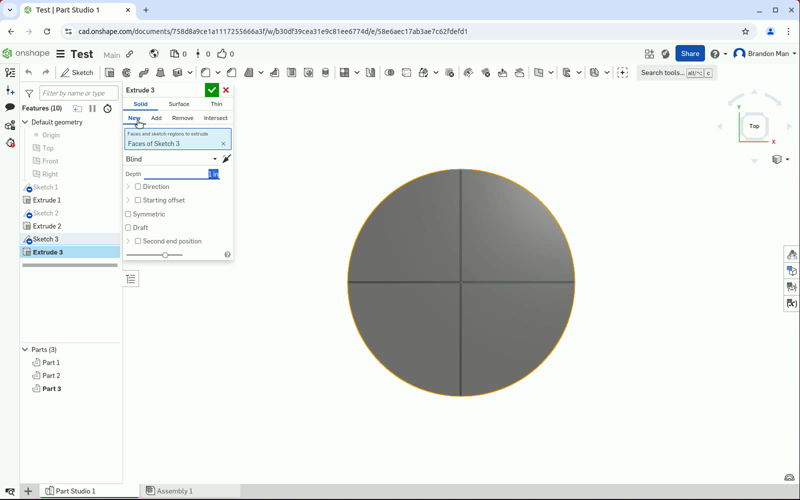
text(-0.241)
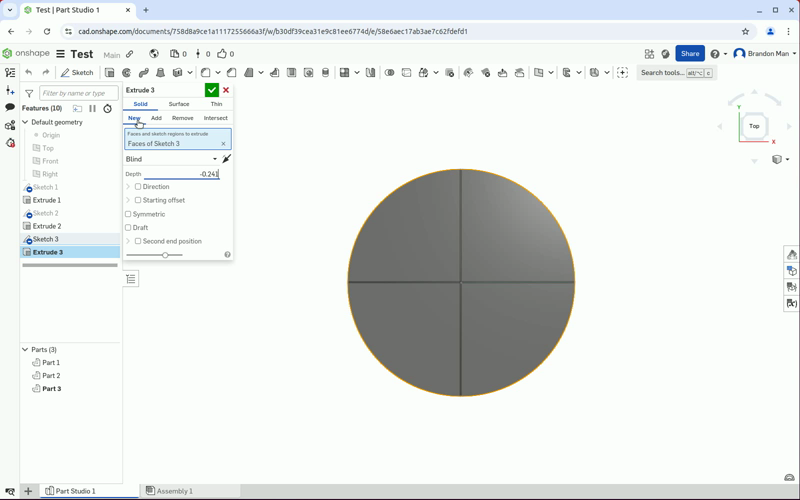
key(enter)
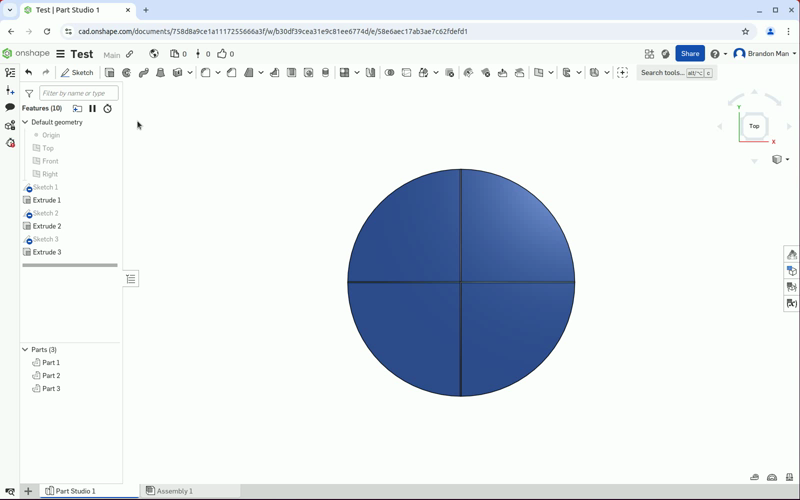
key(shift+h)
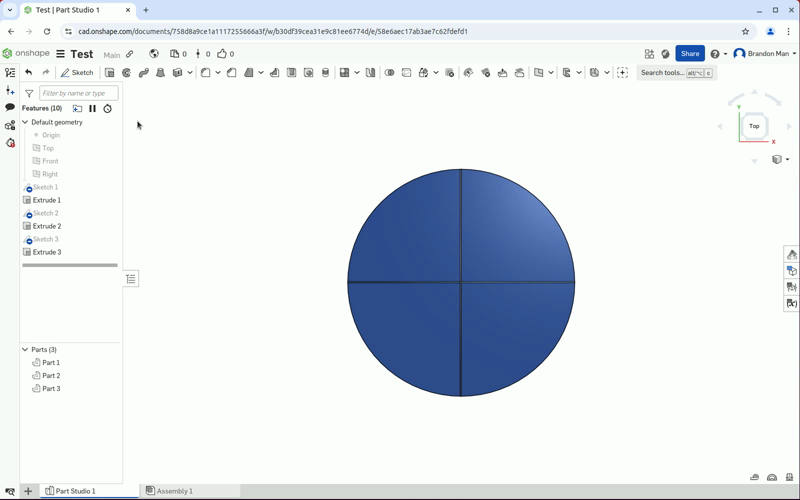
key(shift+h)
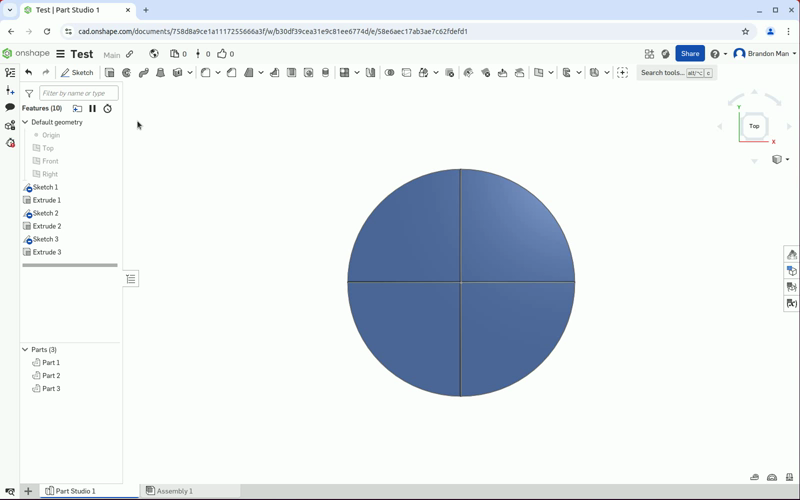
key(shift+7)
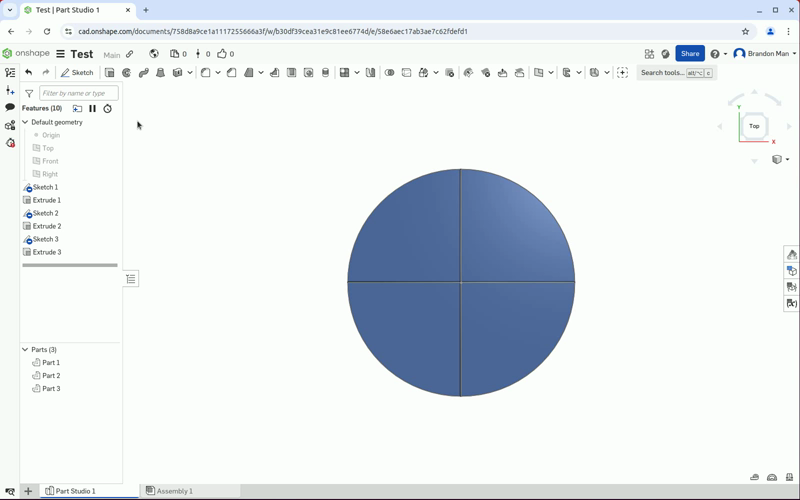
key(up, 3)
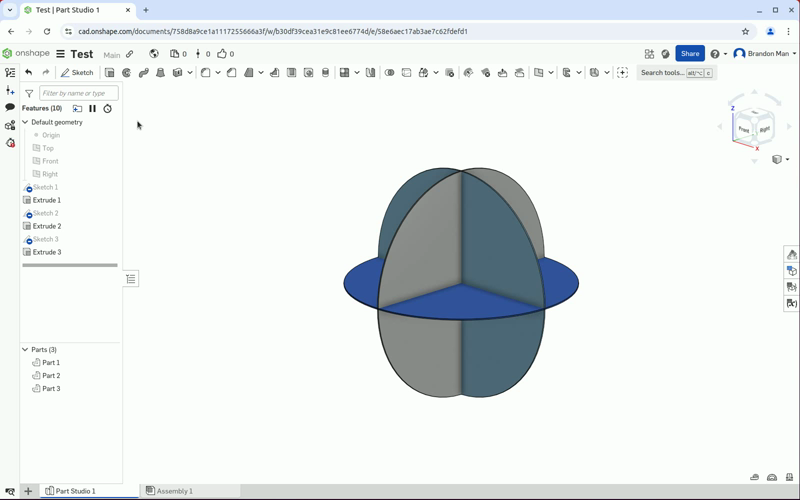
key(left, 3)
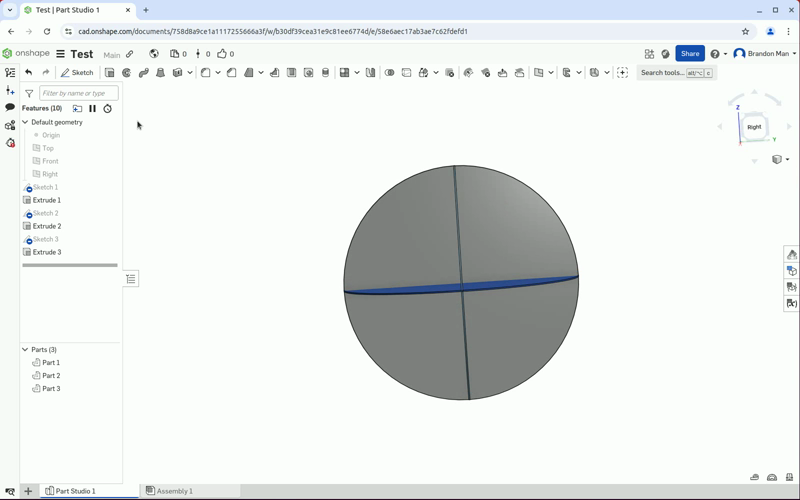
key(right, 3)
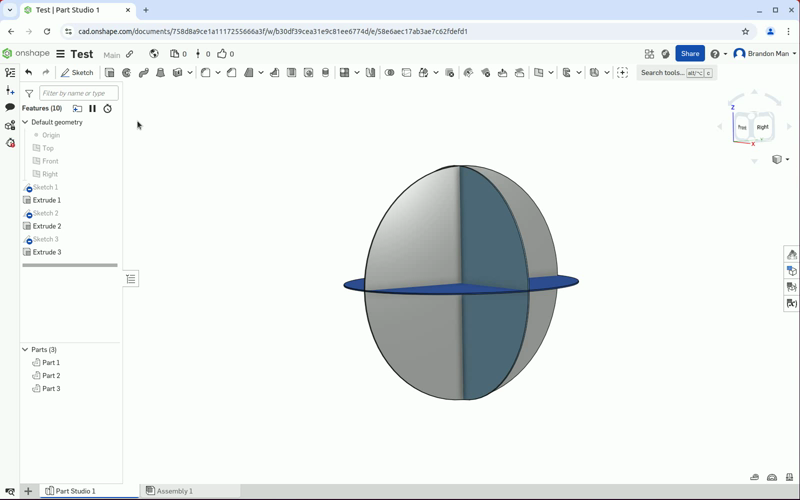
key(down, 3)
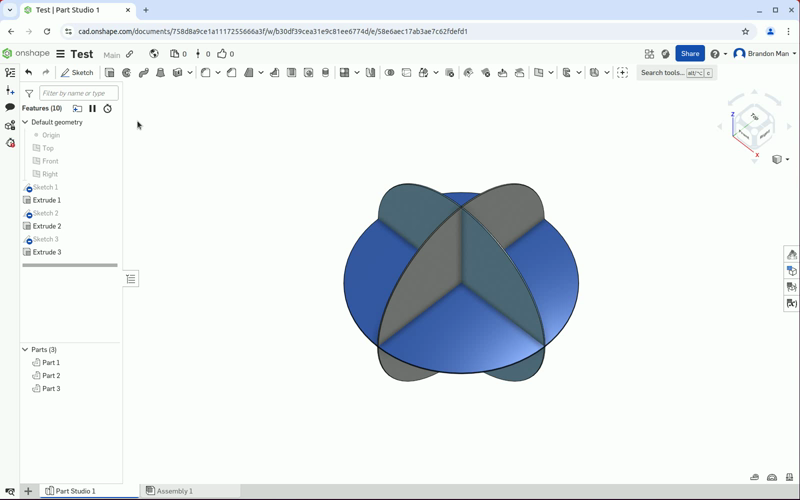
mouse_move(73, 189)
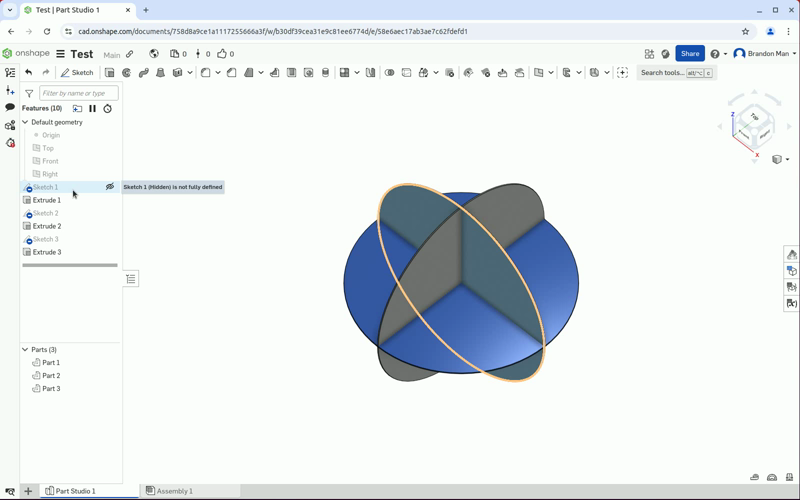
click(73, 189)